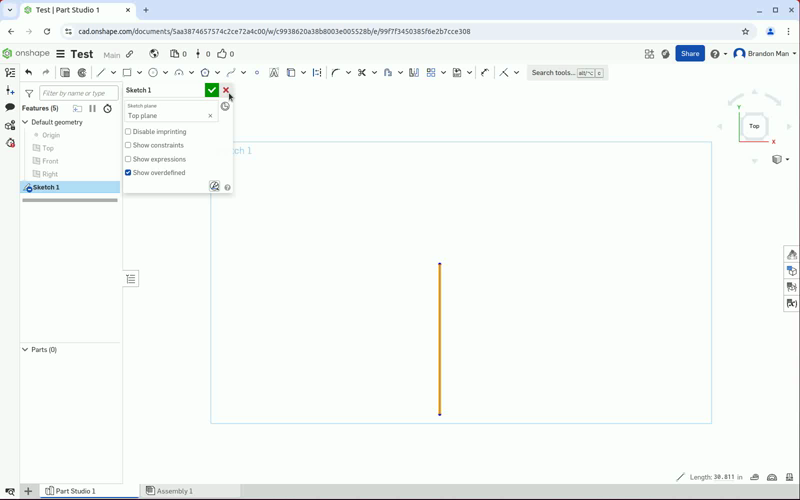
key(shift+h)
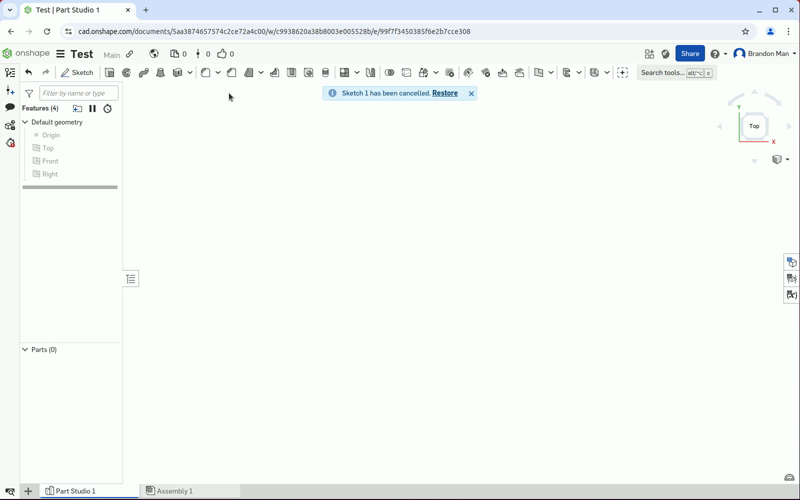
mouse_move(73, 352)
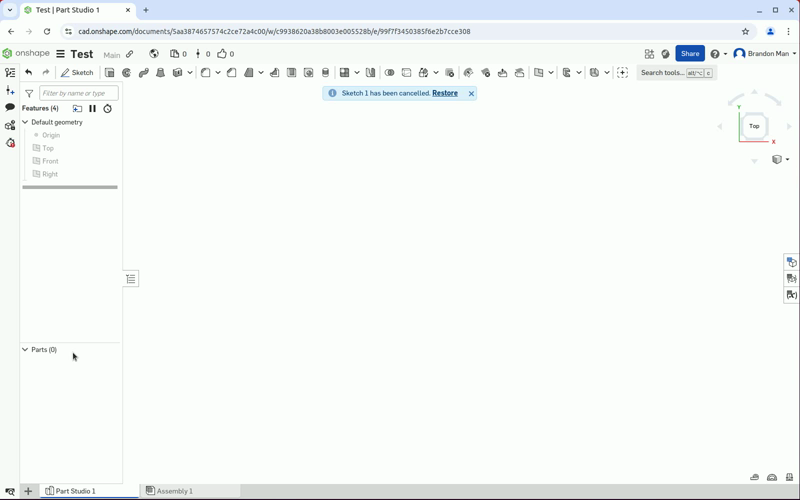
key(y)
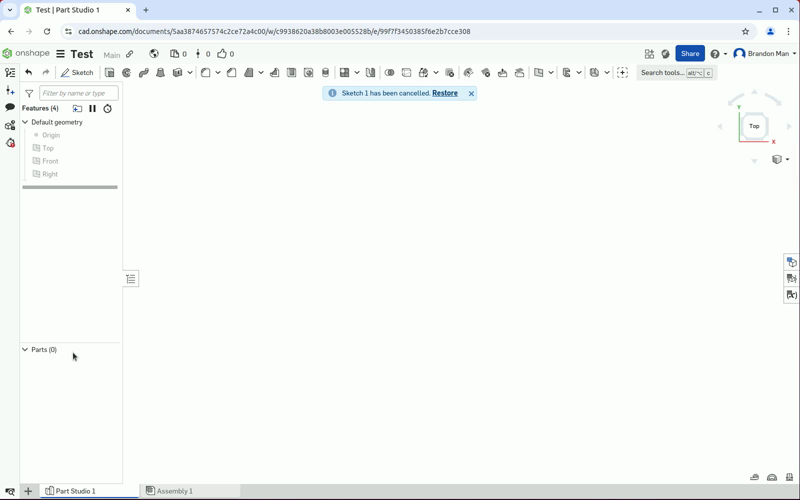
key(shift+p)
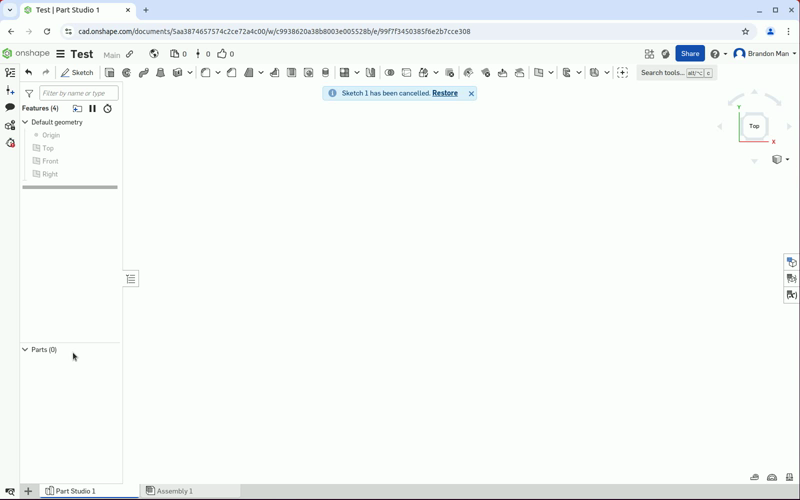
key(space)
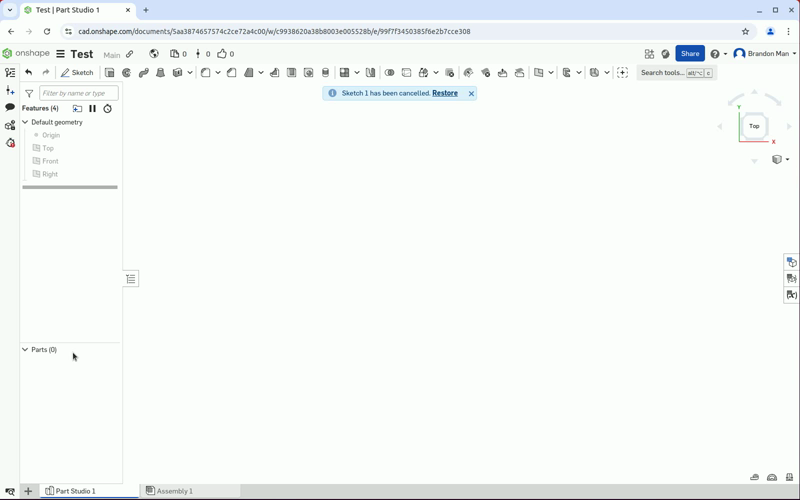
key_down(shift)
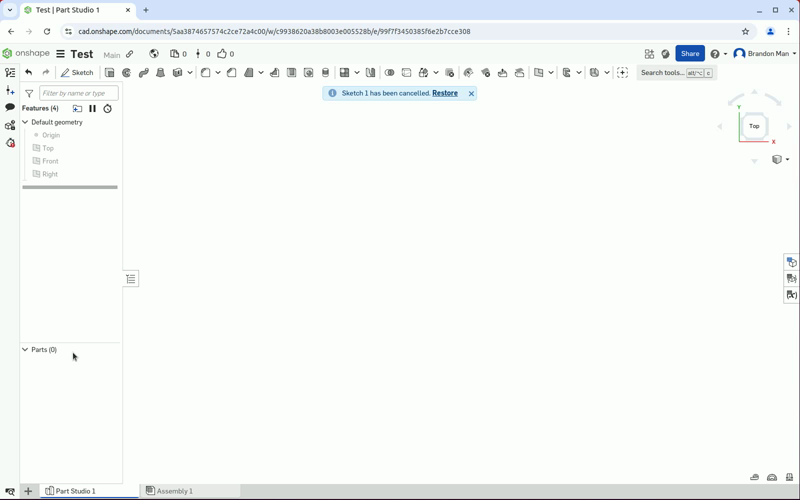
key(up)
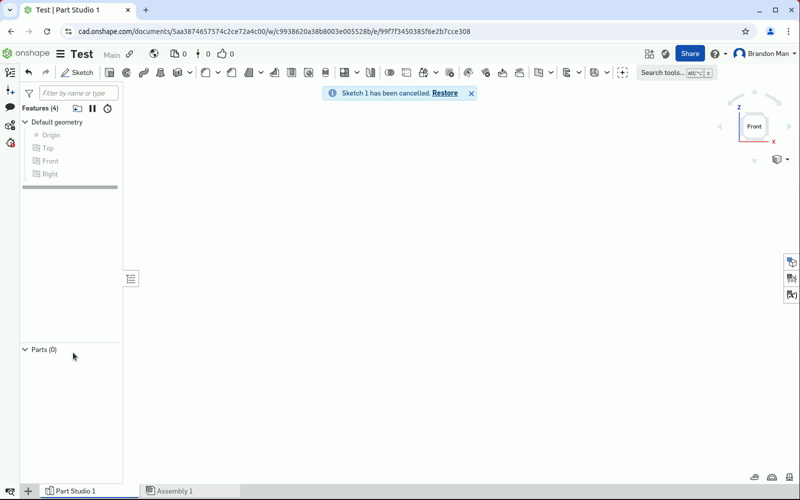
key_up(shift)
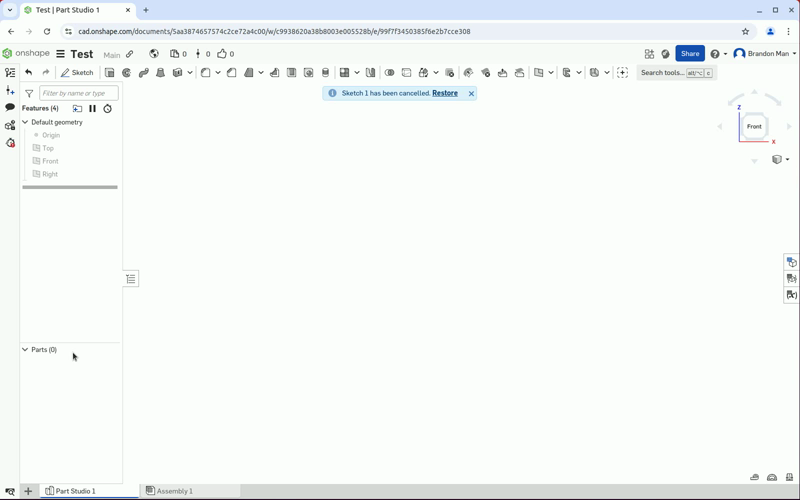
mouse_move(73, 352)
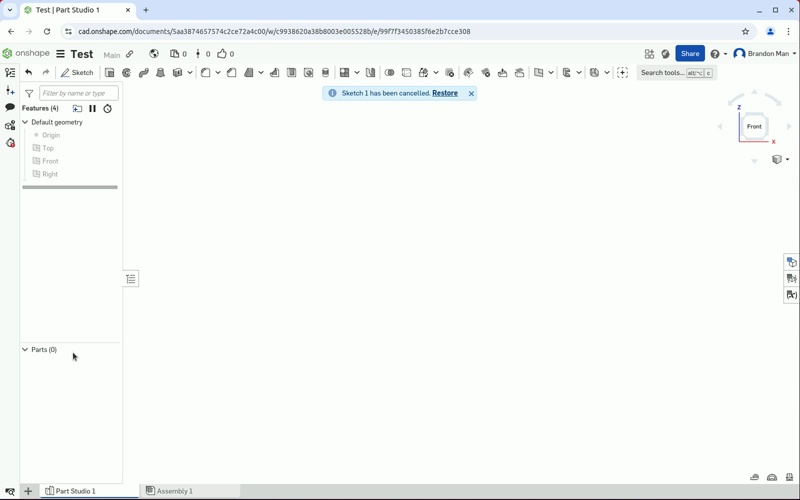
key(shift+y)
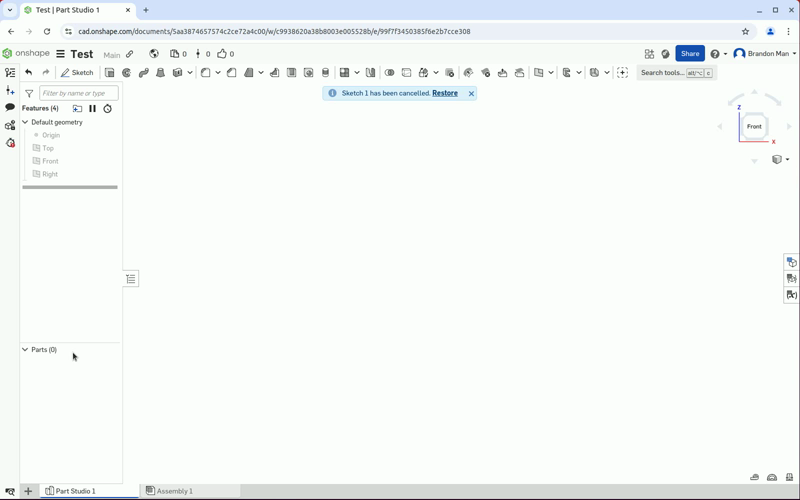
key(shift+s)
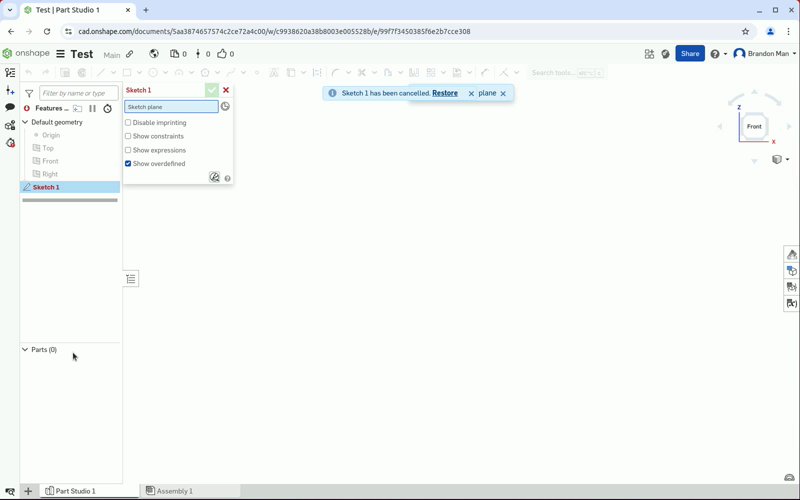
mouse_move(73, 163)
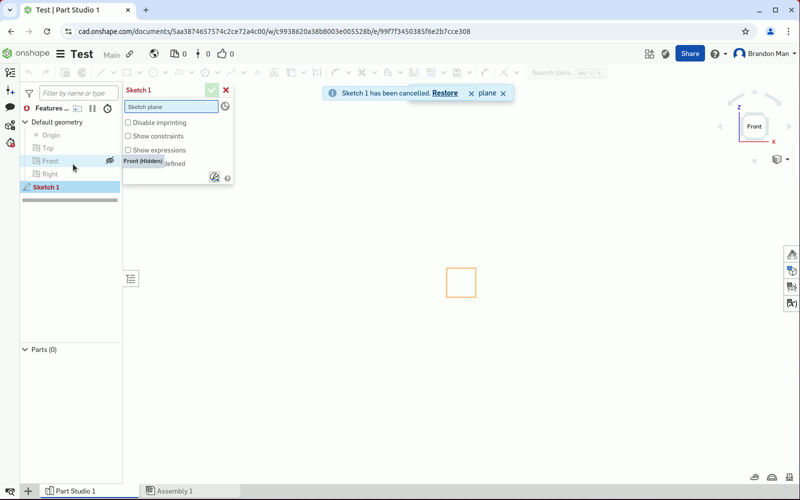
click(73, 163)
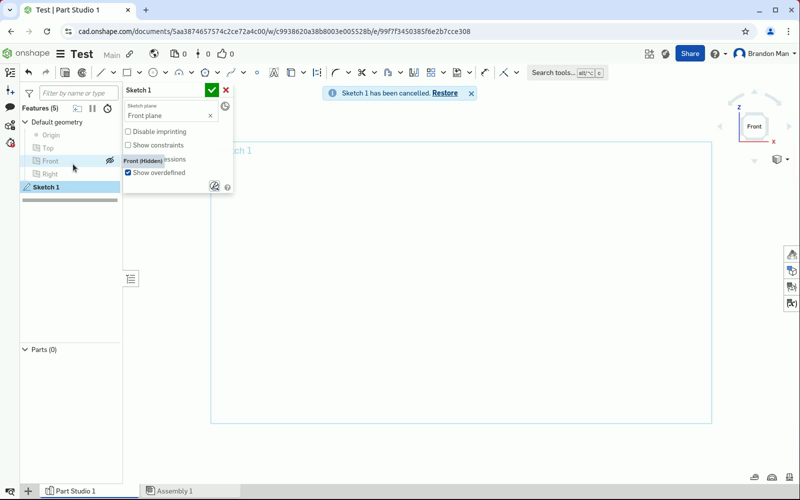
mouse_move(73, 352)
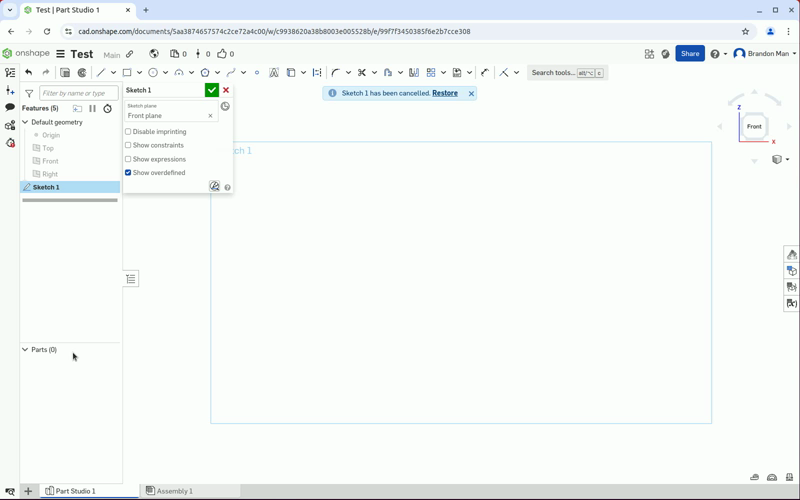
key(y)
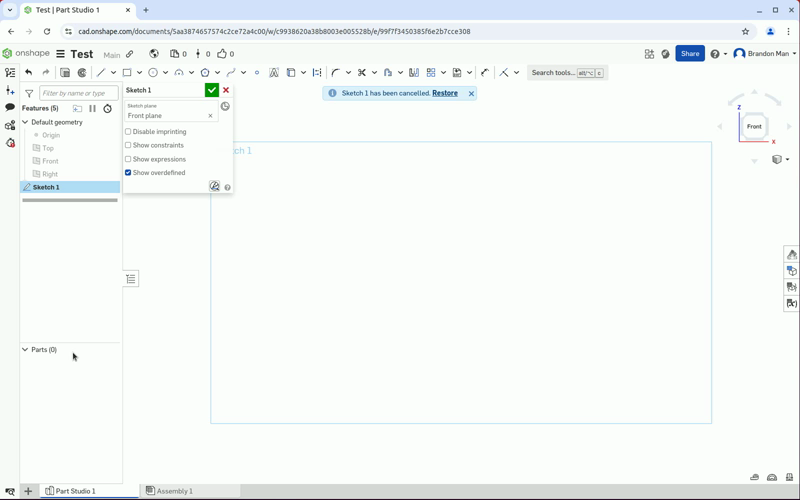
key(a)
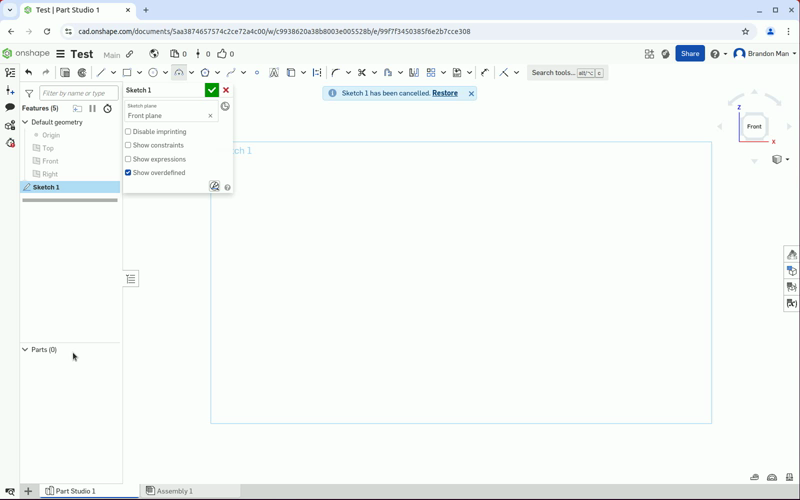
key_down(shift)
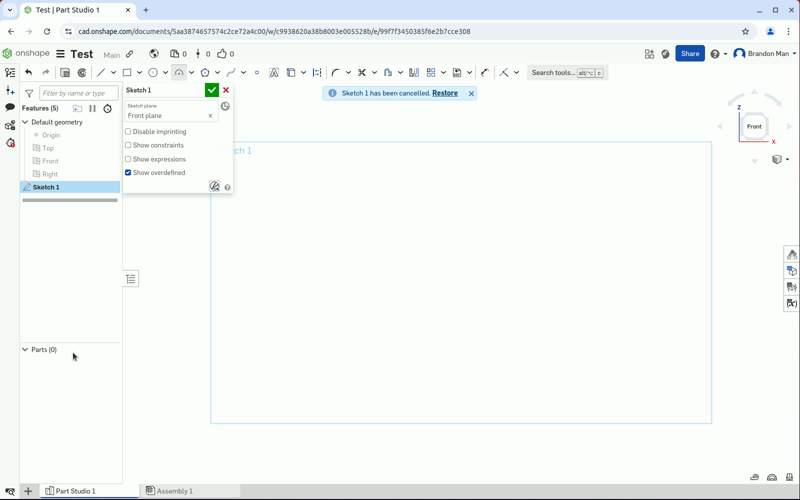
mouse_move(389, 369)
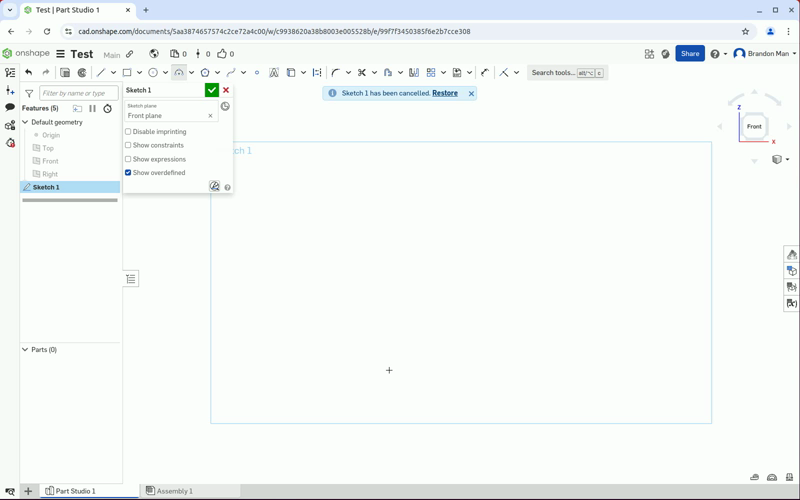
click(389, 369)
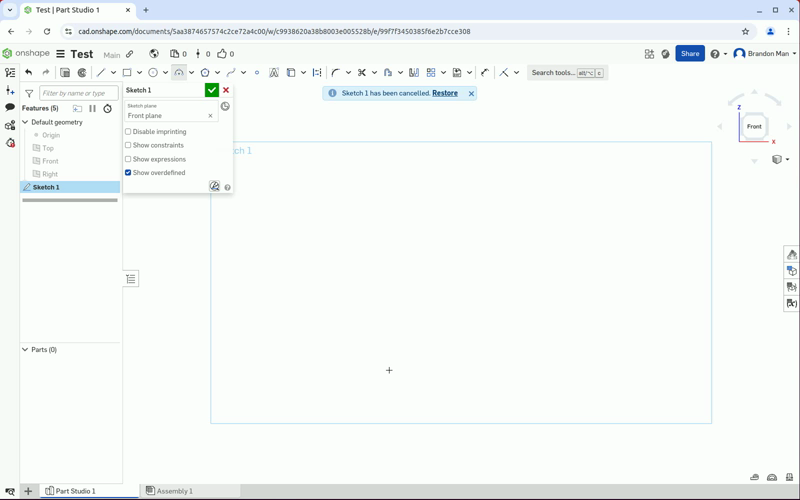
key_up(shift)
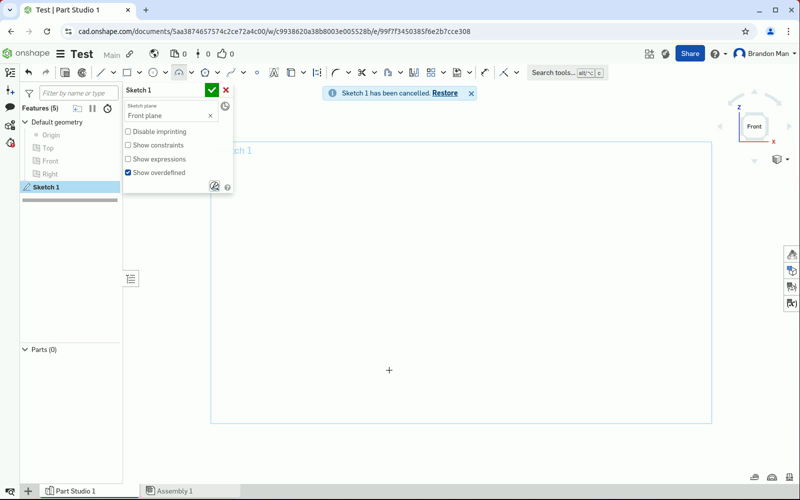
key_down(shift)
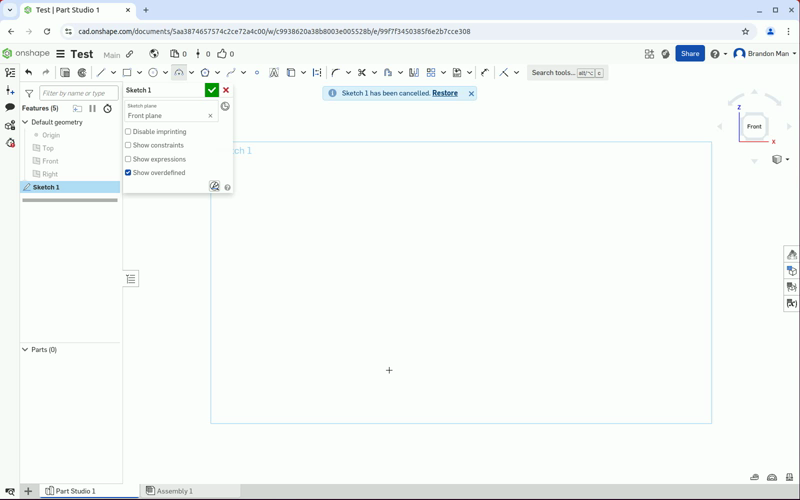
mouse_move(531, 369)
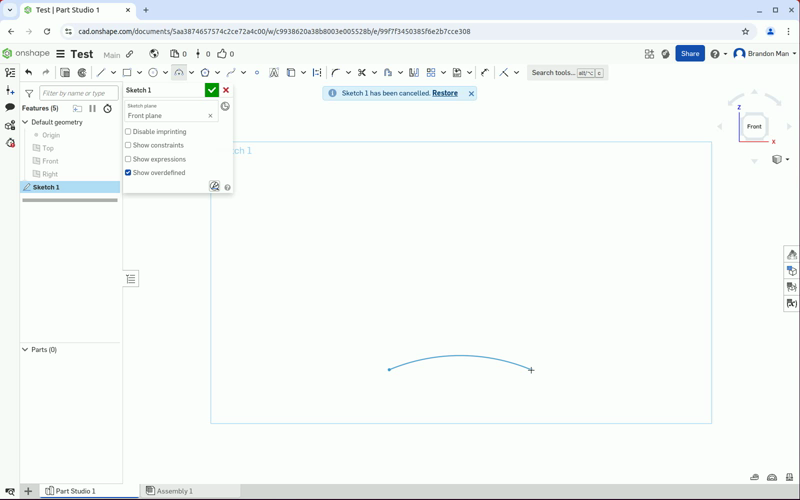
click(531, 369)
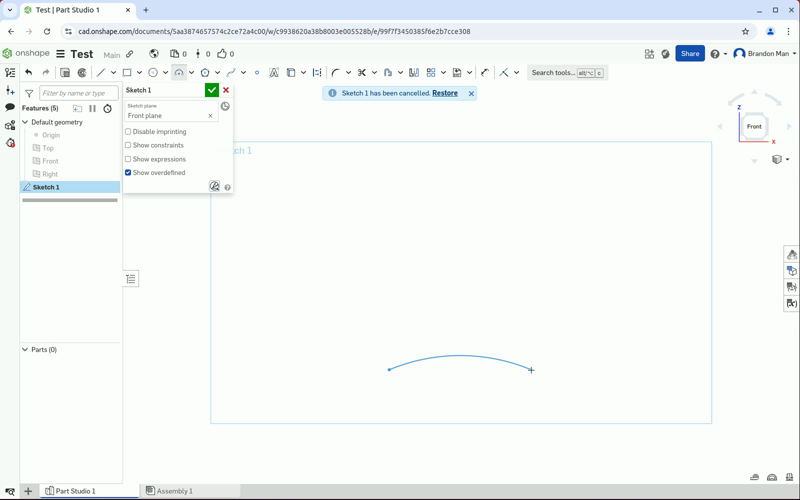
mouse_move(460, 395)
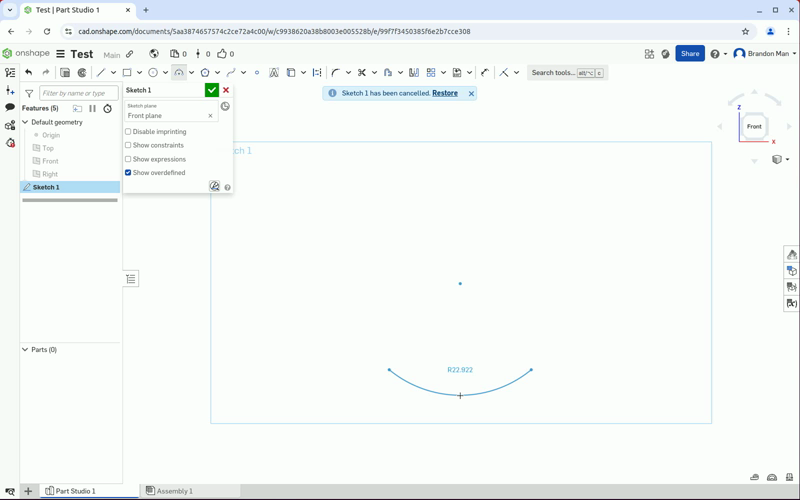
click(460, 395)
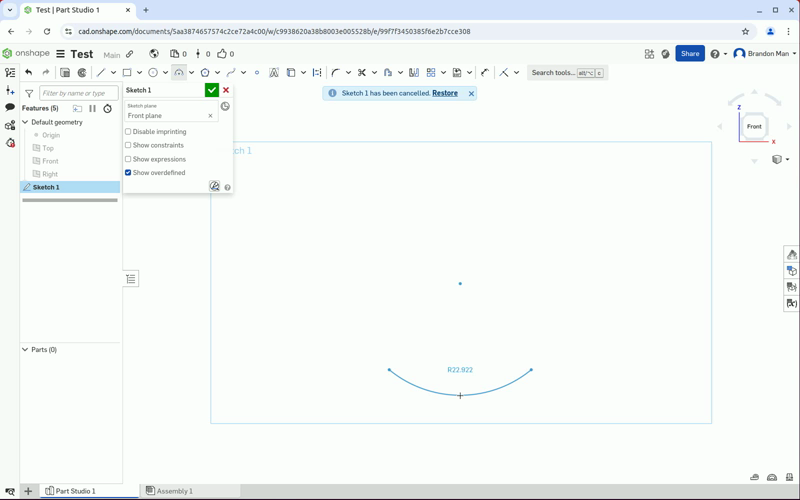
key_up(shift)
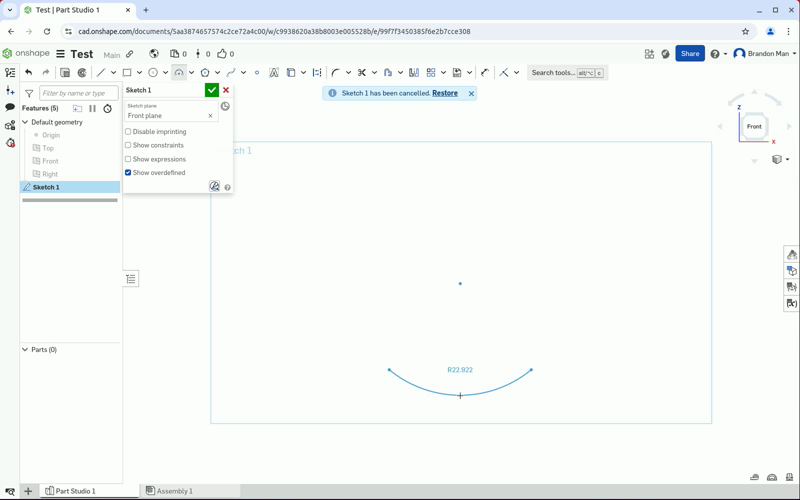
key(esc)
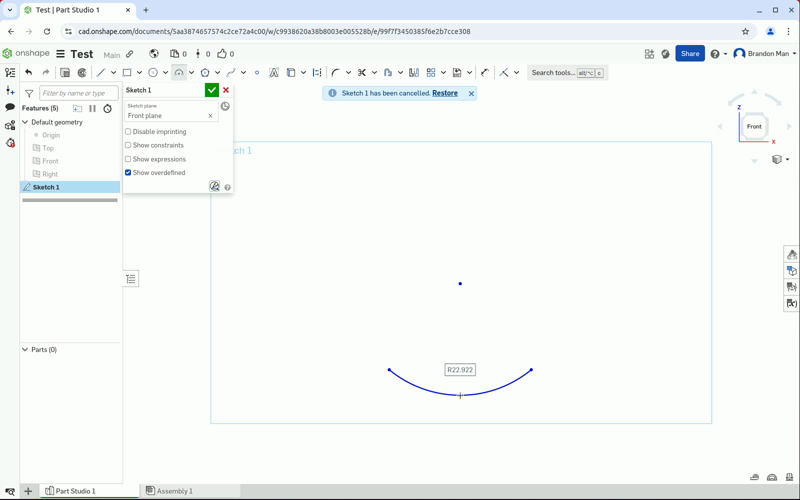
key(l)
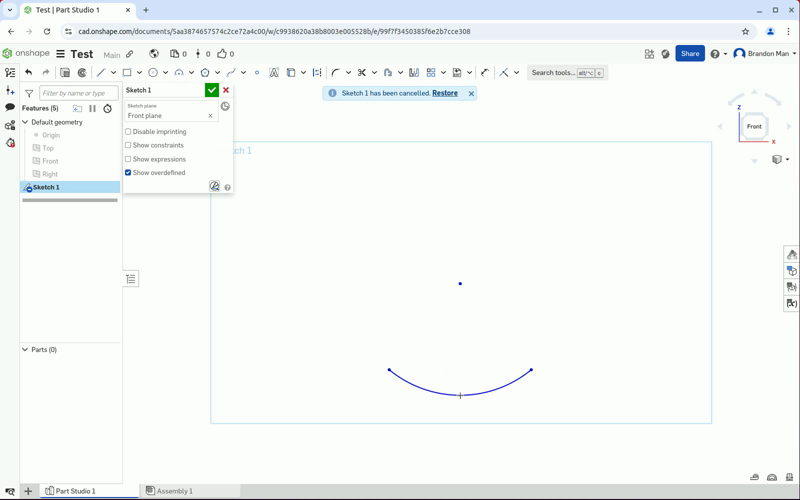
mouse_move(531, 369)
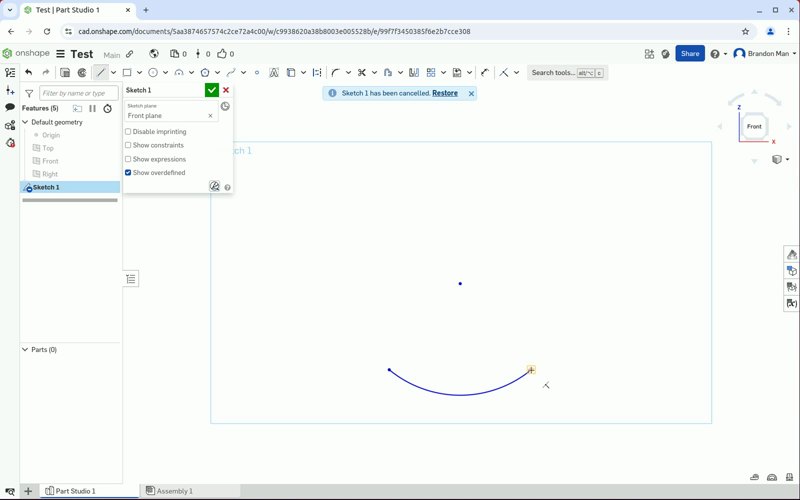
click(531, 369)
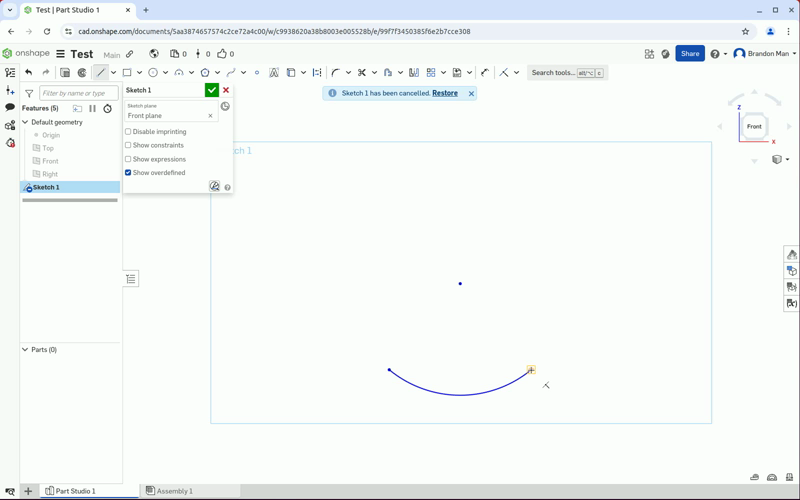
key_down(shift)
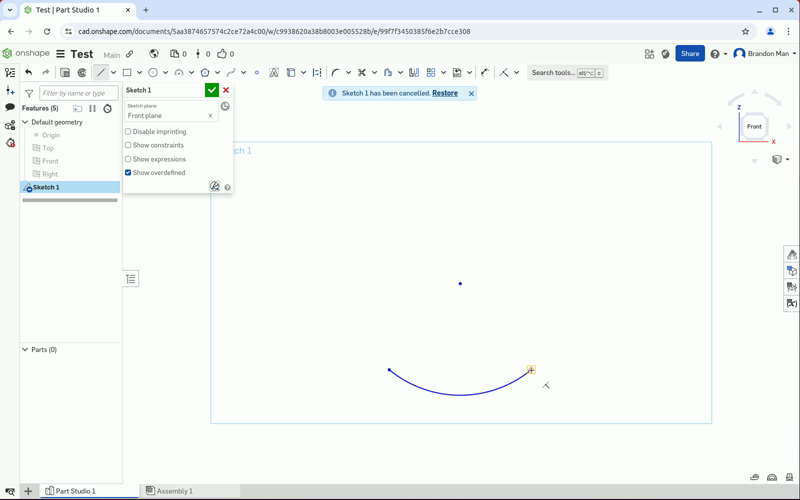
mouse_move(485, 173)
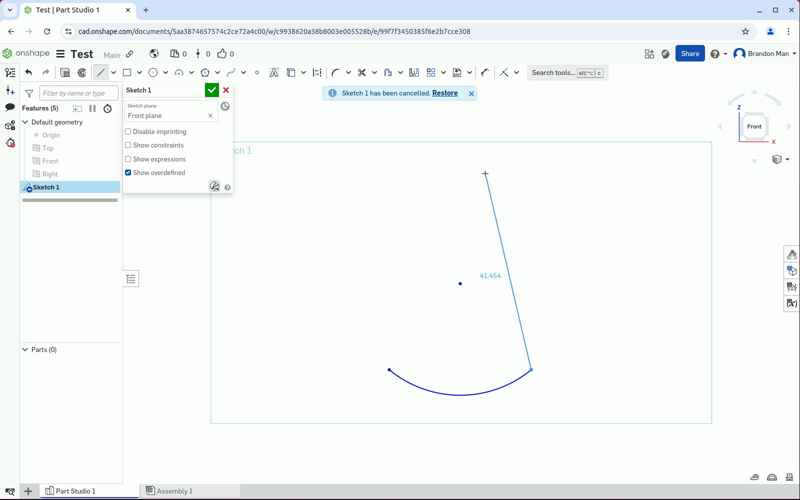
click(485, 173)
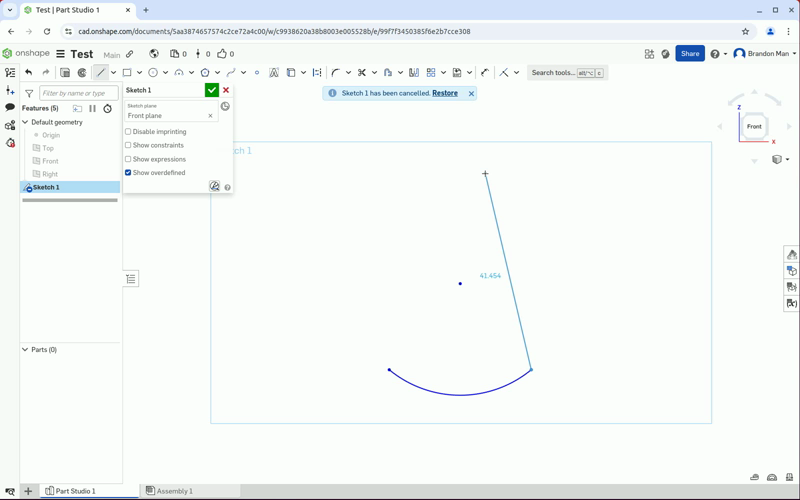
key_up(shift)
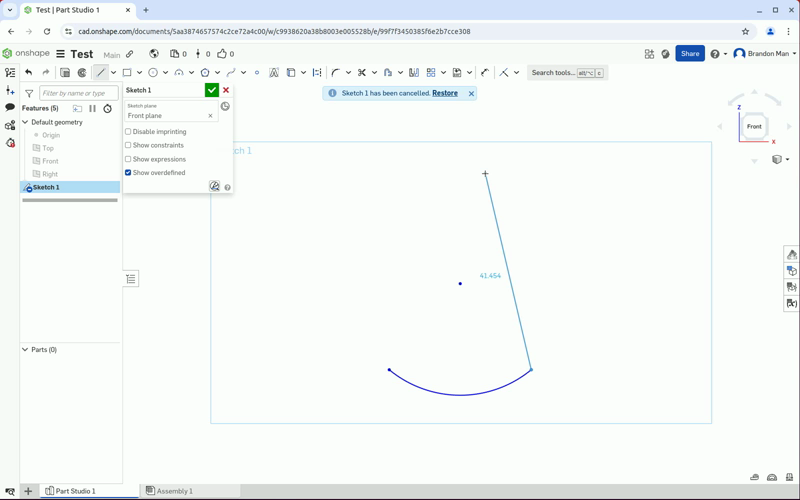
key(esc)
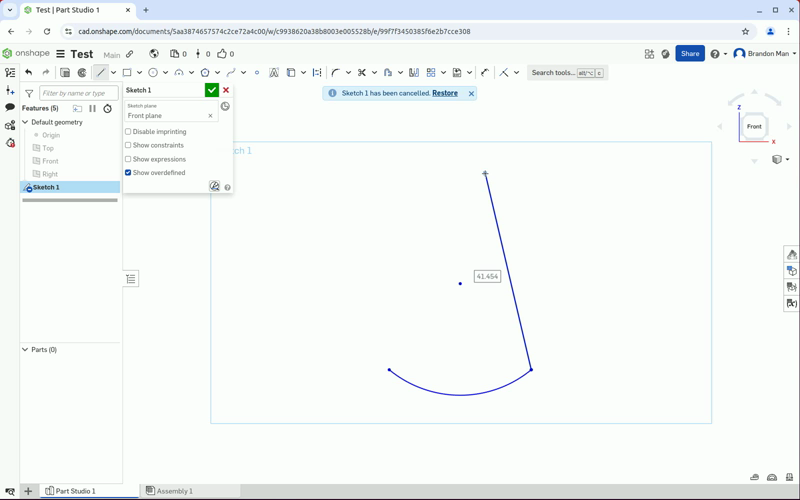
key(a)
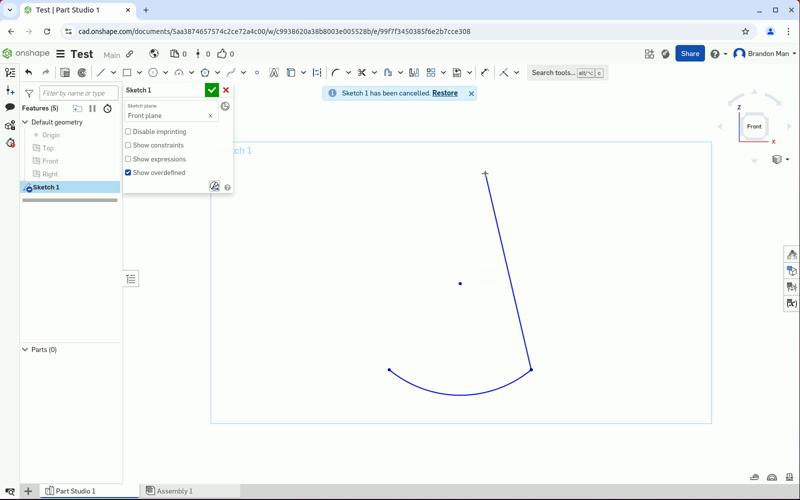
mouse_move(485, 173)
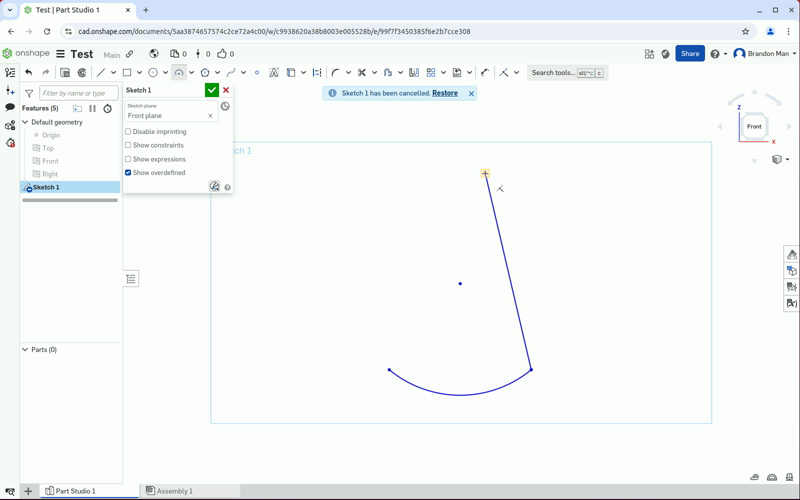
click(485, 173)
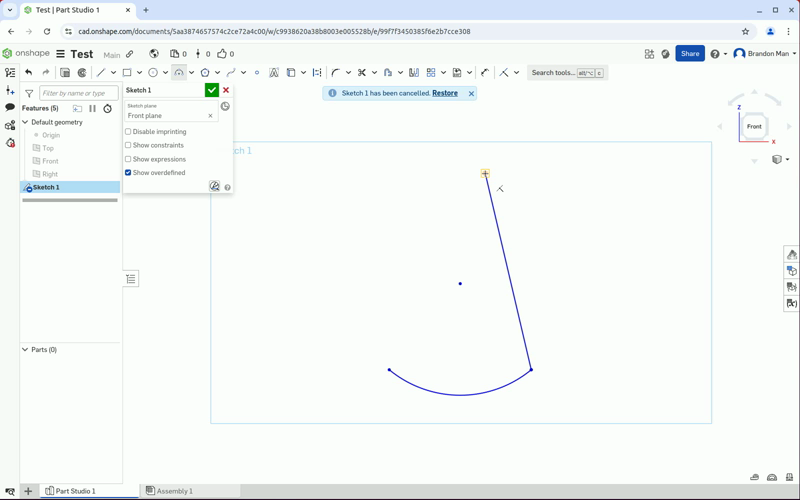
key_down(shift)
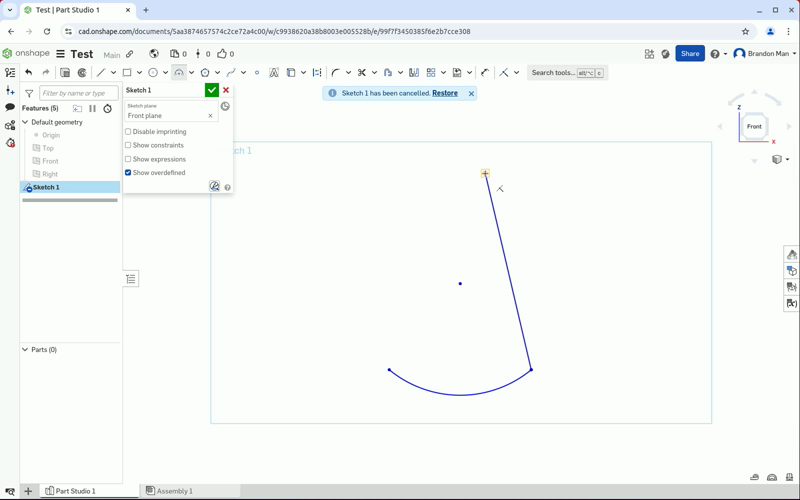
mouse_move(437, 173)
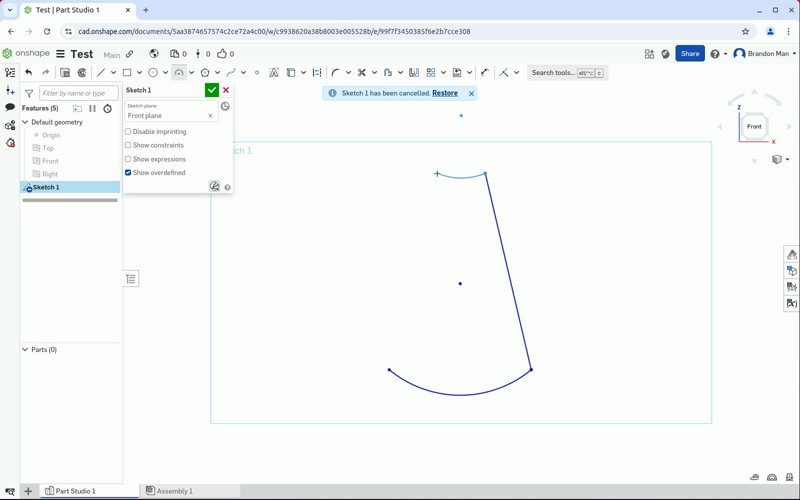
click(437, 173)
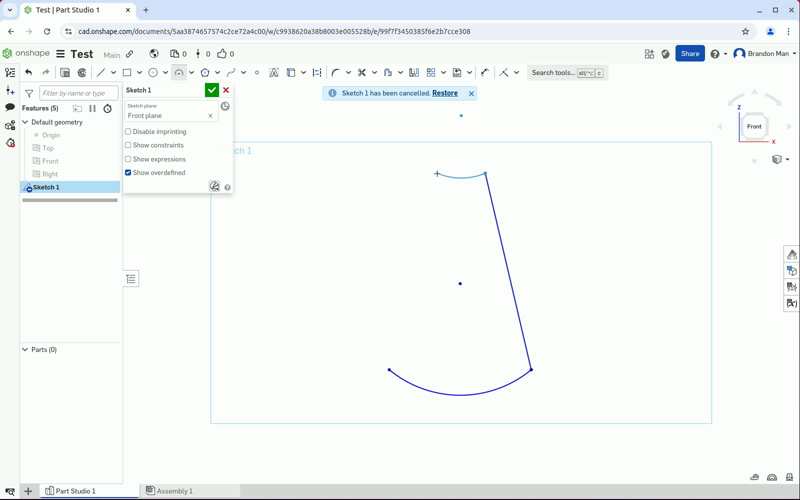
mouse_move(461, 170)
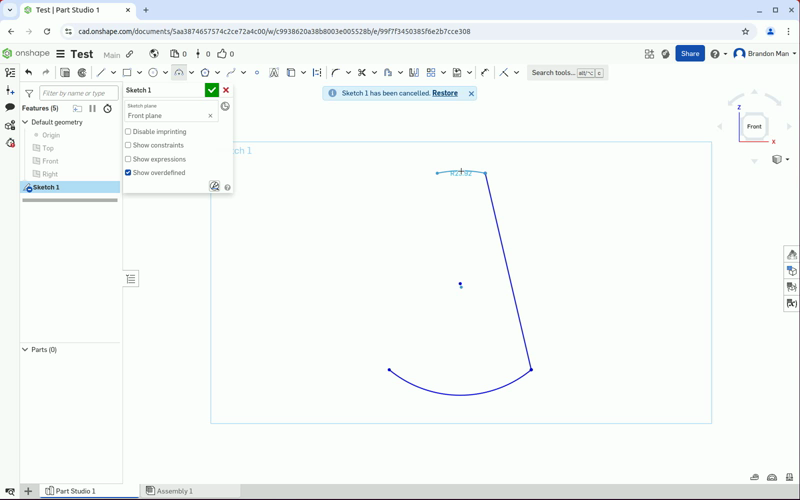
click(461, 170)
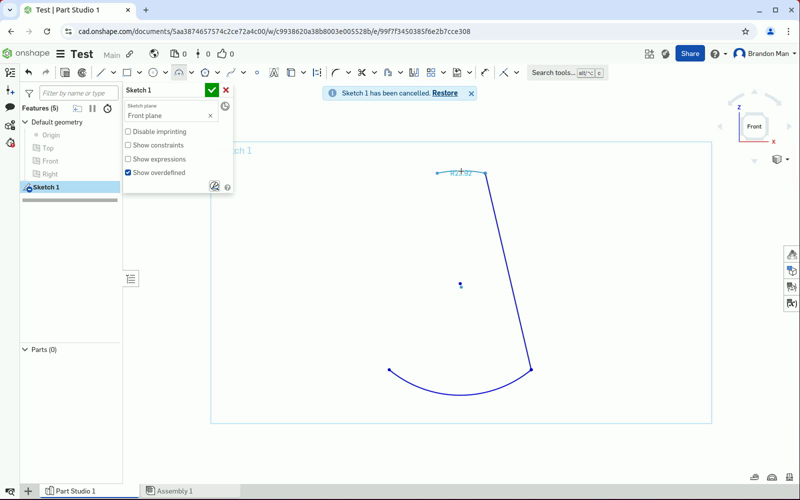
key_up(shift)
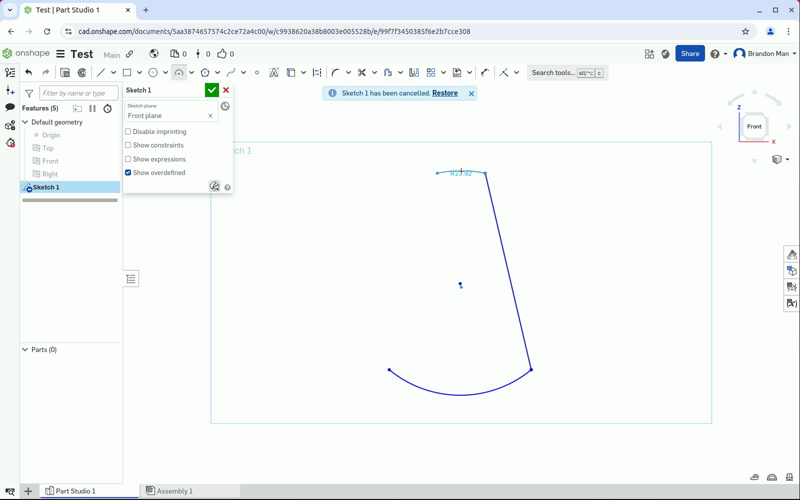
key(esc)
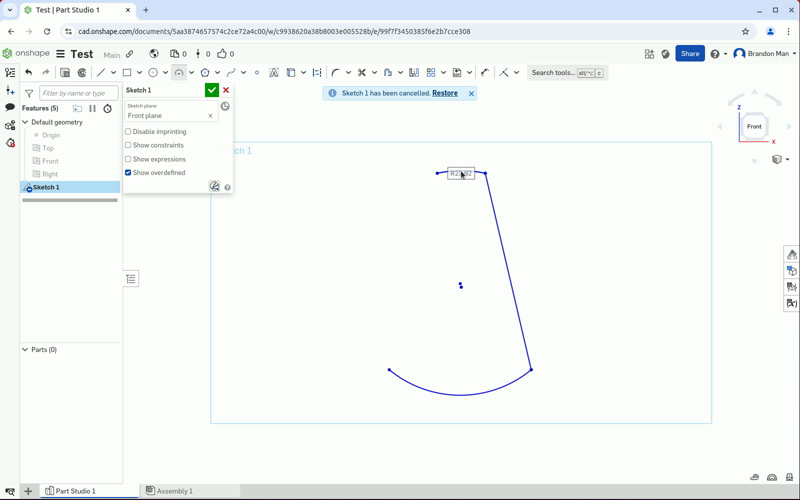
key(l)
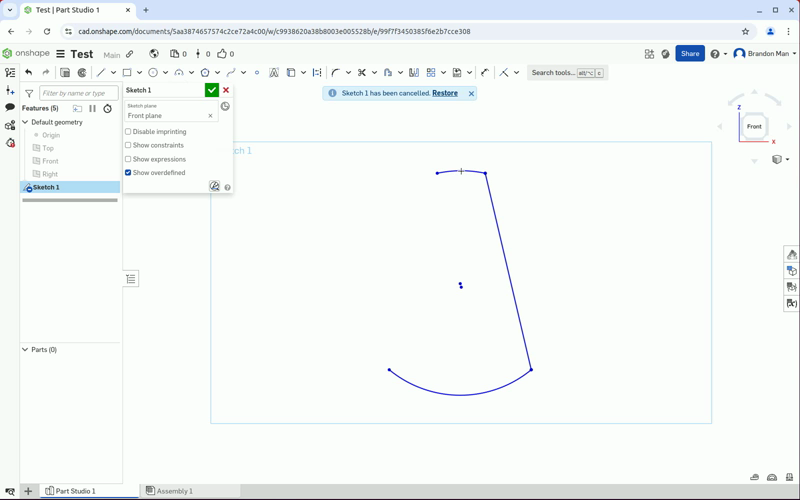
mouse_move(437, 173)
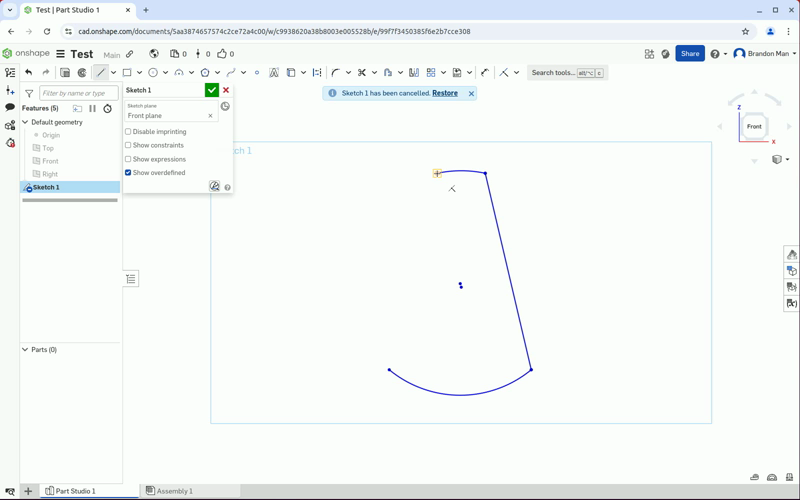
click(437, 173)
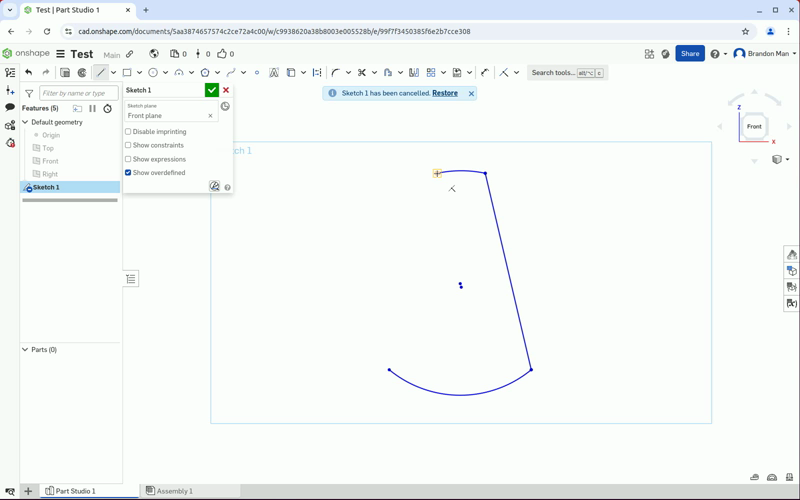
key_down(shift)
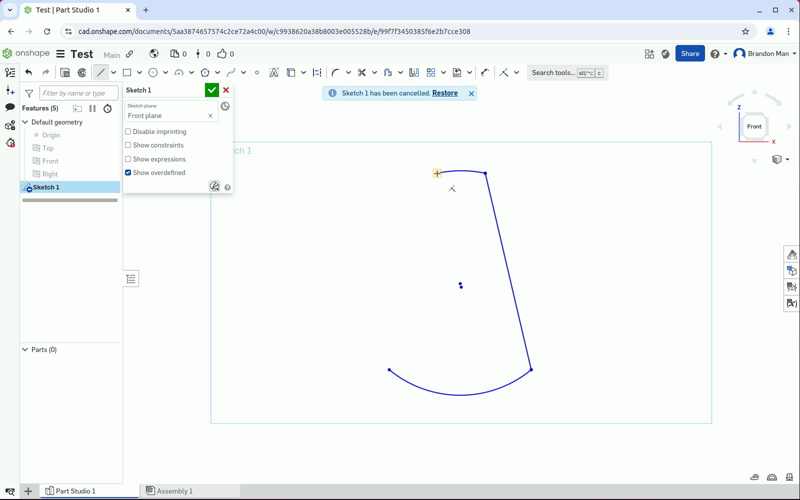
mouse_move(389, 369)
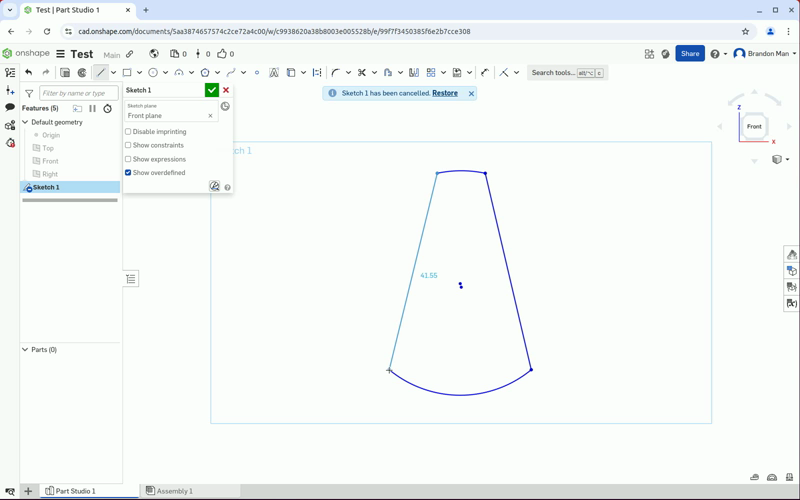
key_up(shift)
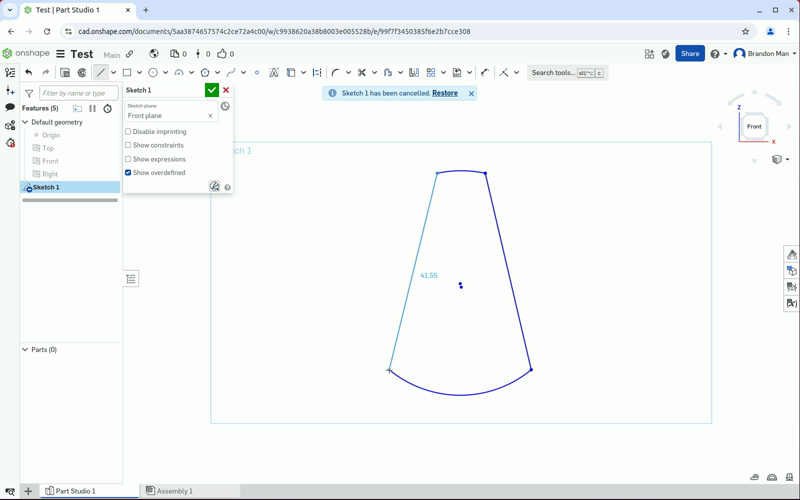
click(389, 369)
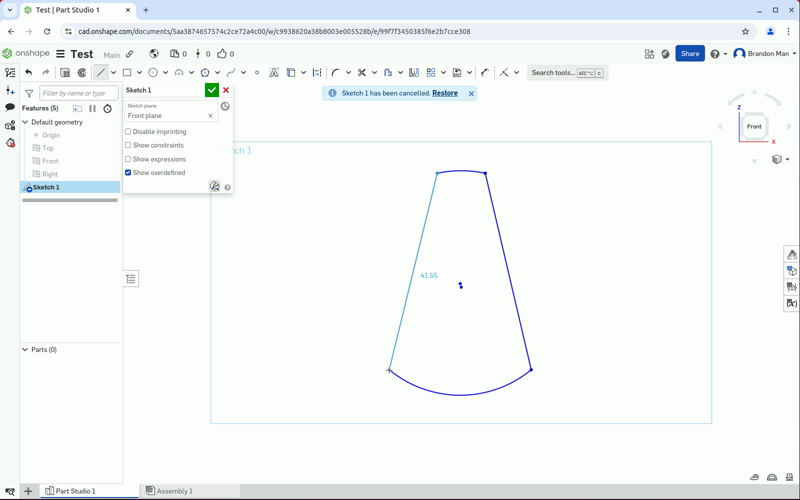
key(esc)
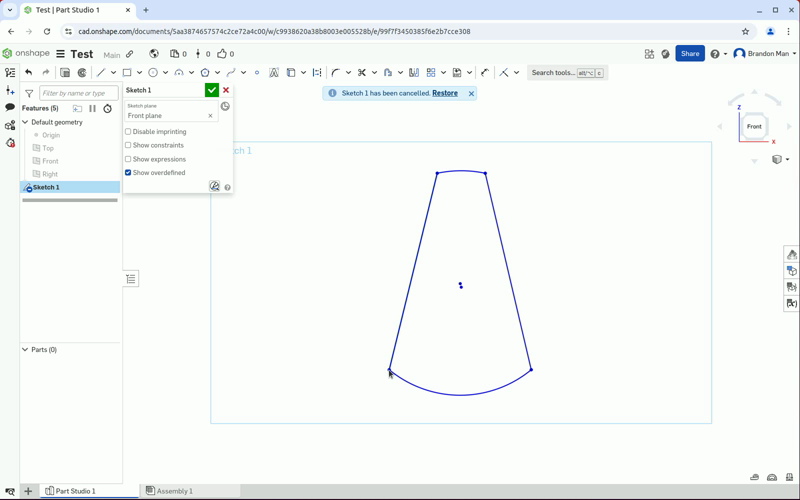
key(c)
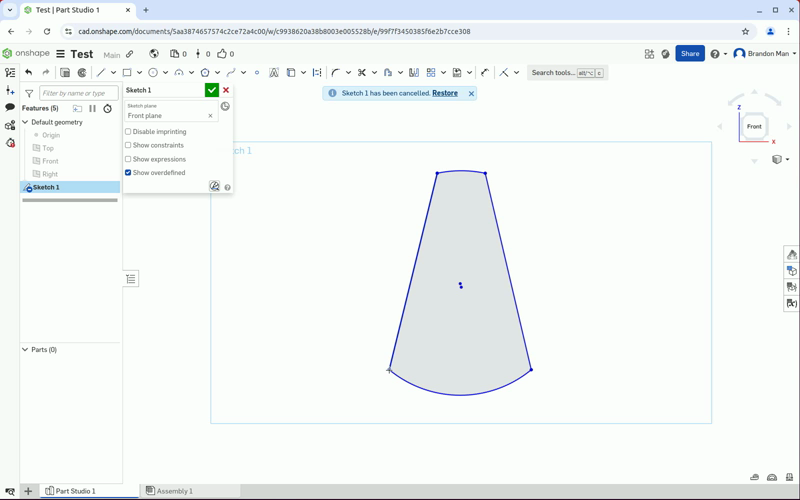
key_down(shift)
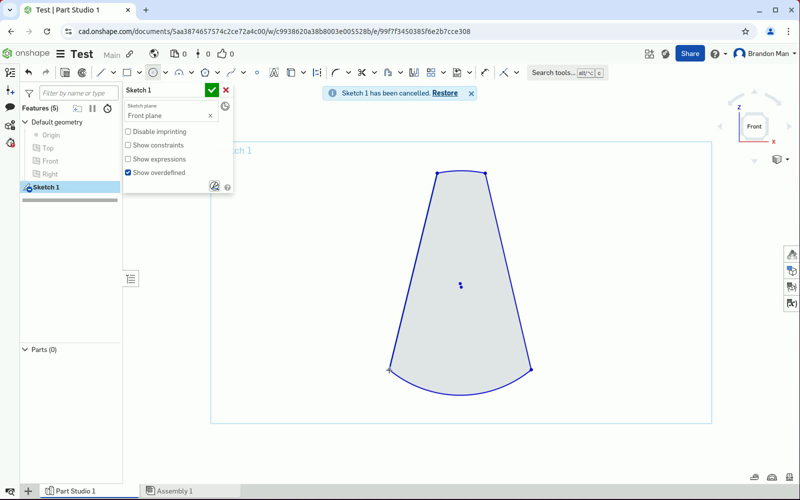
mouse_move(460, 284)
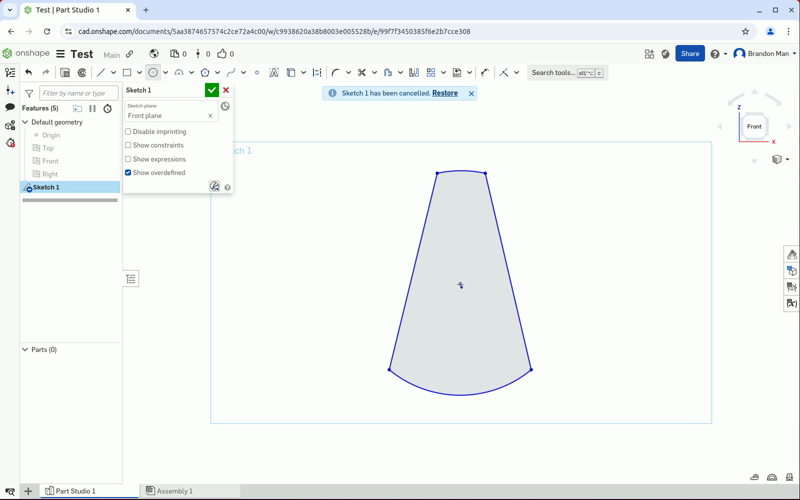
scroll(6)
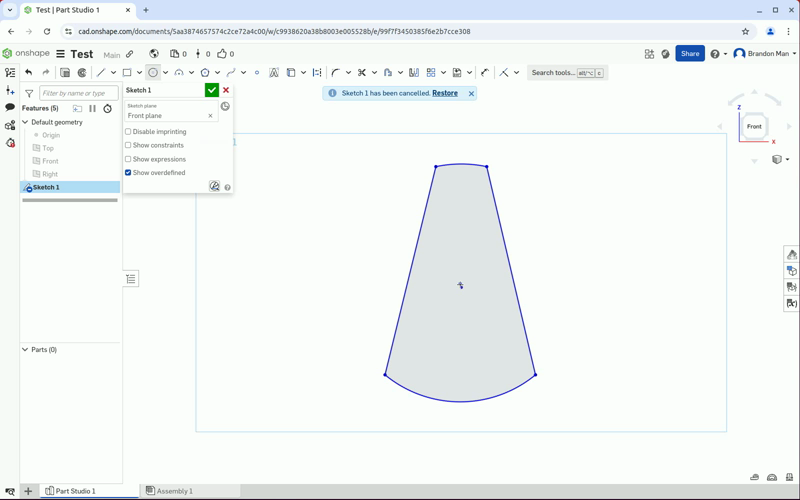
scroll(6)
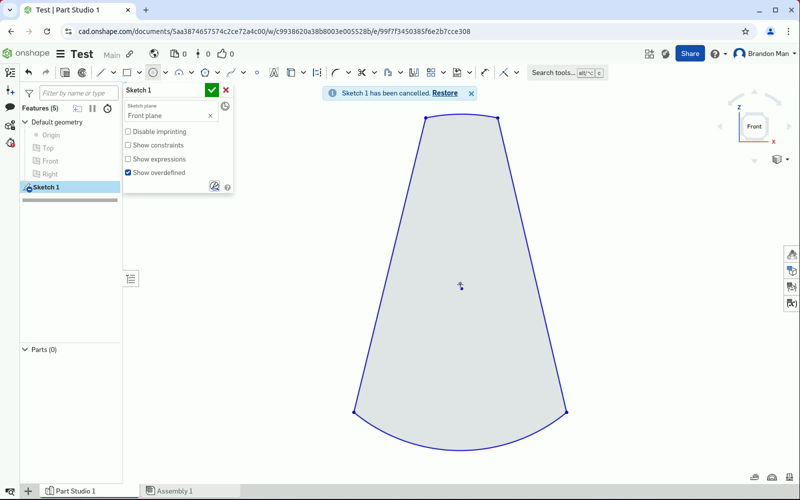
scroll(6)
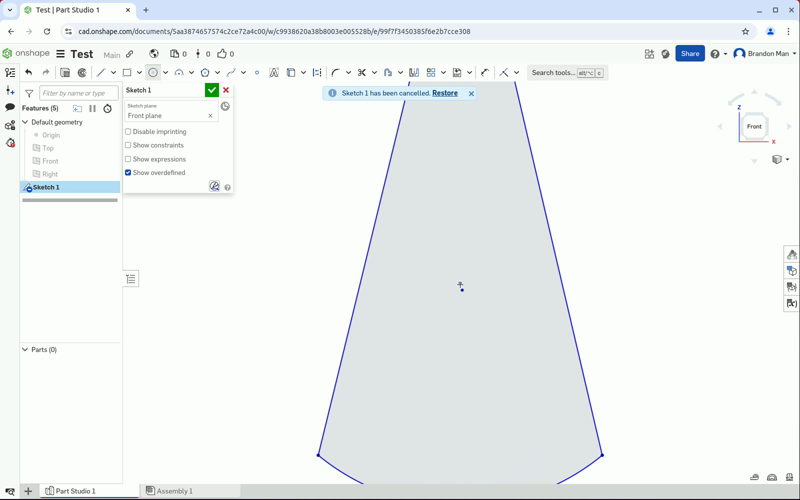
scroll(6)
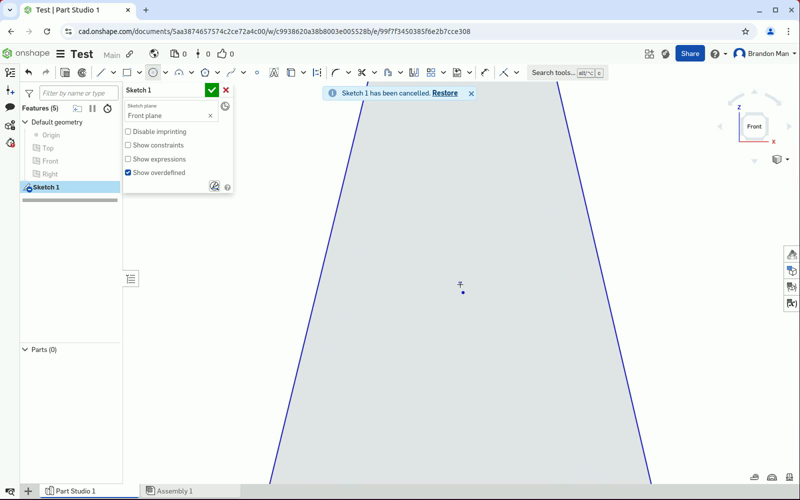
scroll(6)
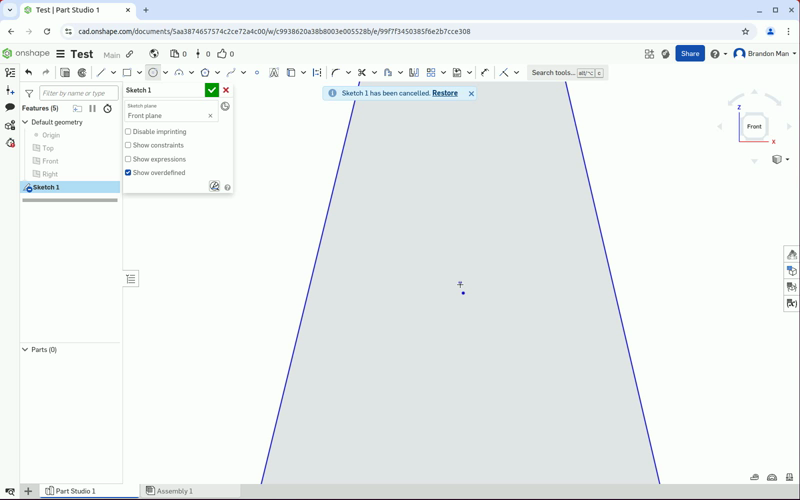
scroll(6)
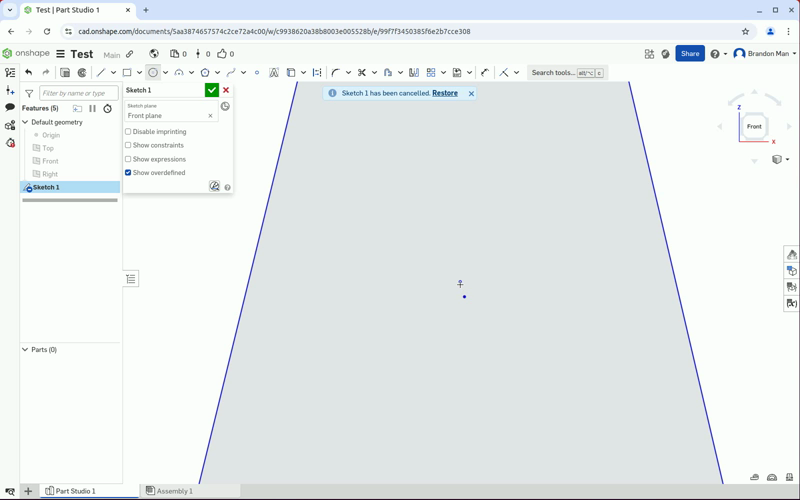
scroll(6)
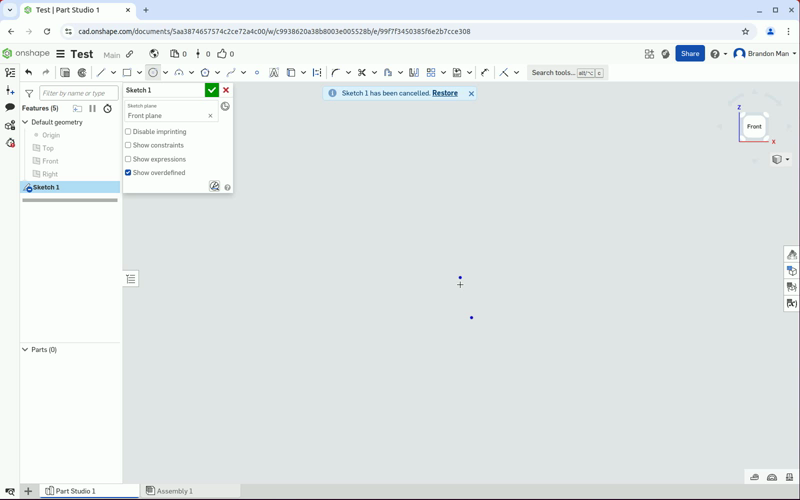
click(460, 284)
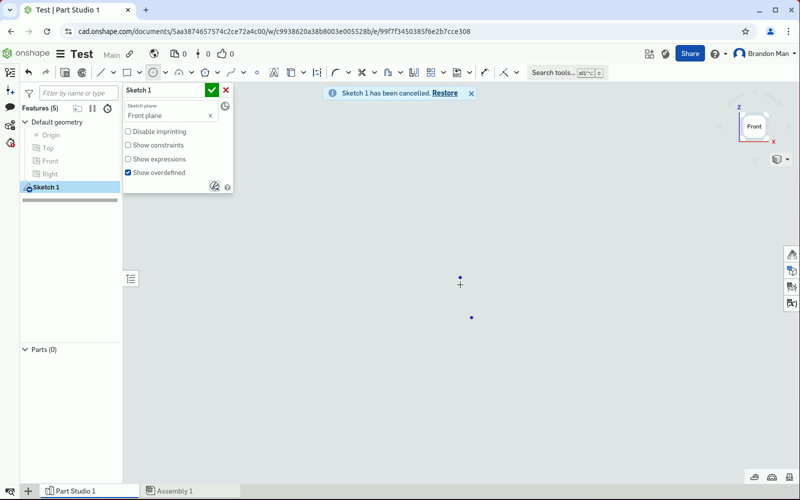
scroll(-6)
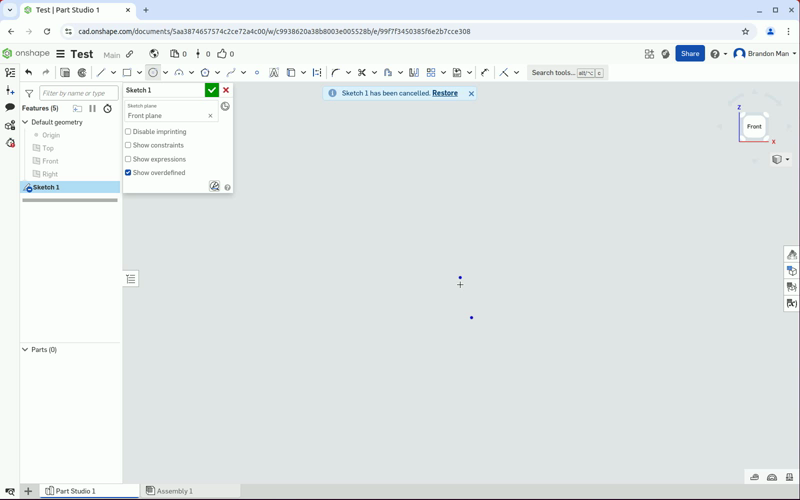
scroll(-6)
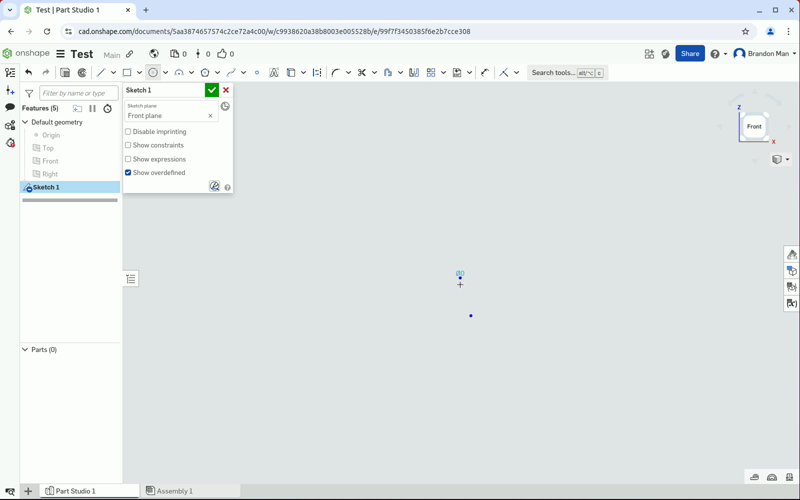
scroll(-6)
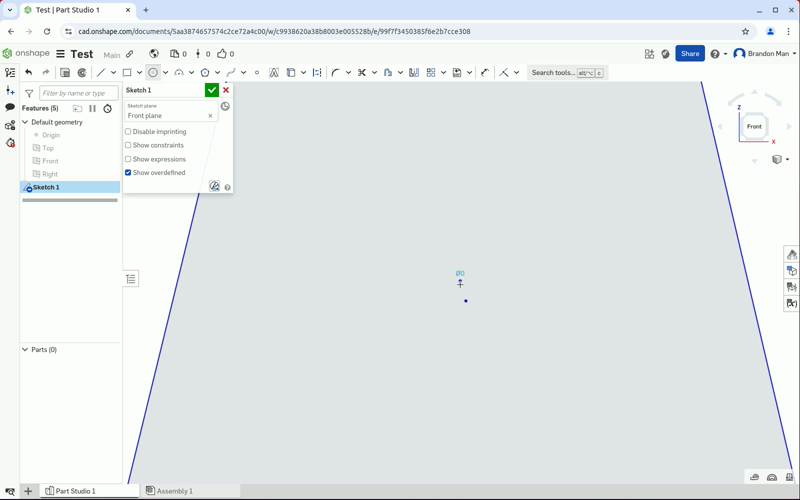
scroll(-6)
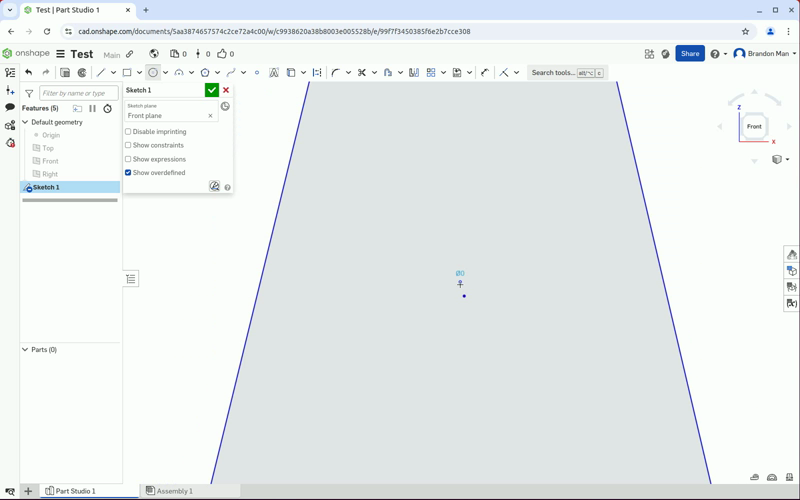
scroll(-6)
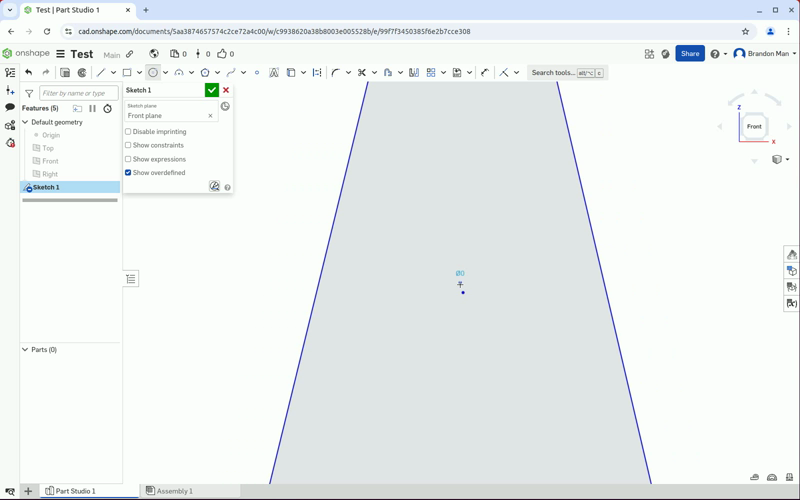
scroll(-6)
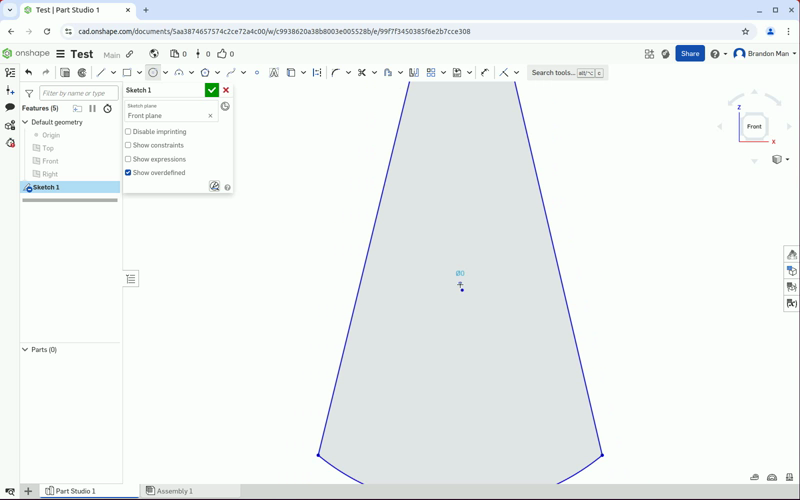
scroll(-6)
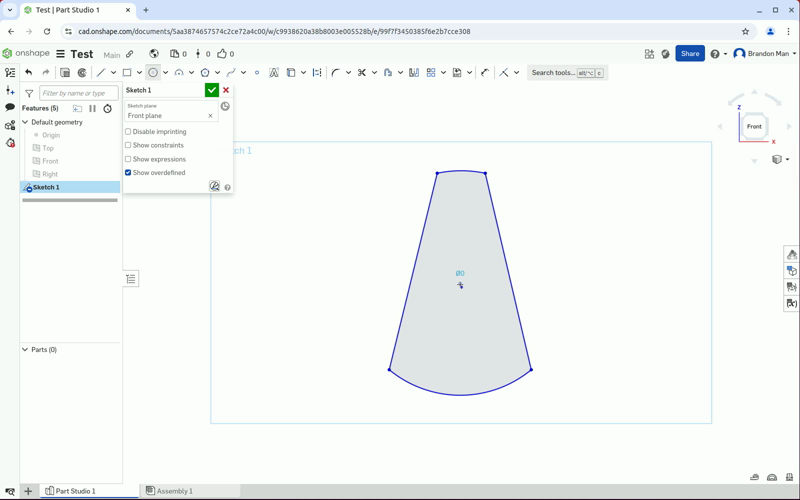
key_up(shift)
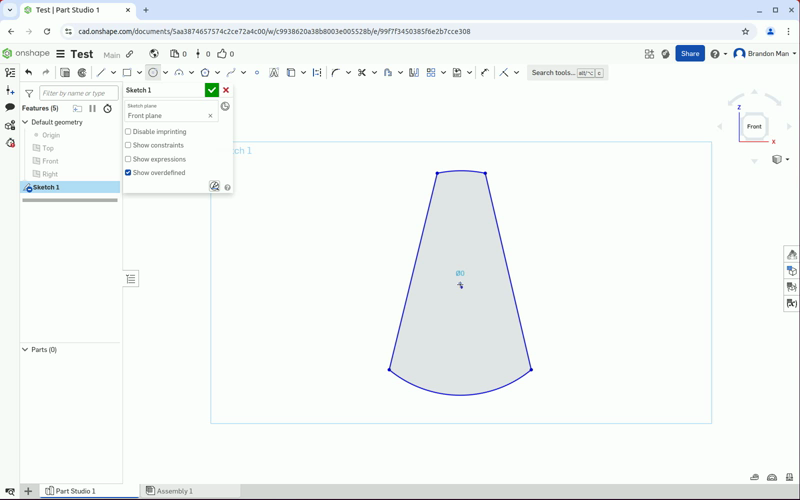
mouse_move(495, 284)
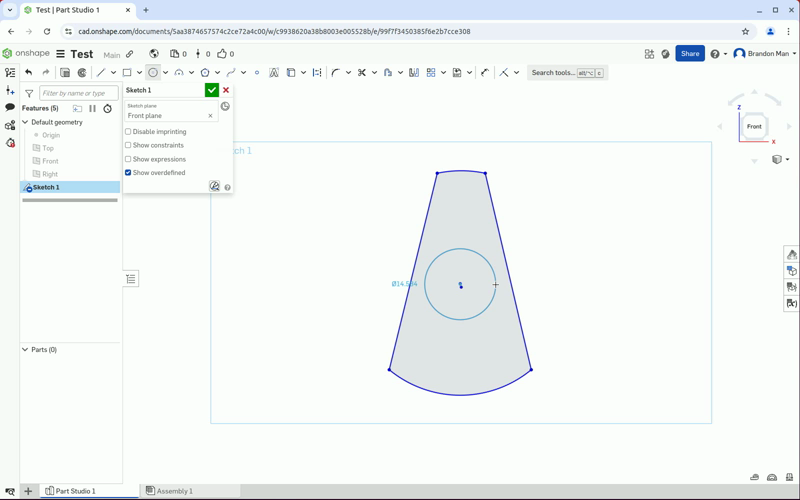
click(495, 284)
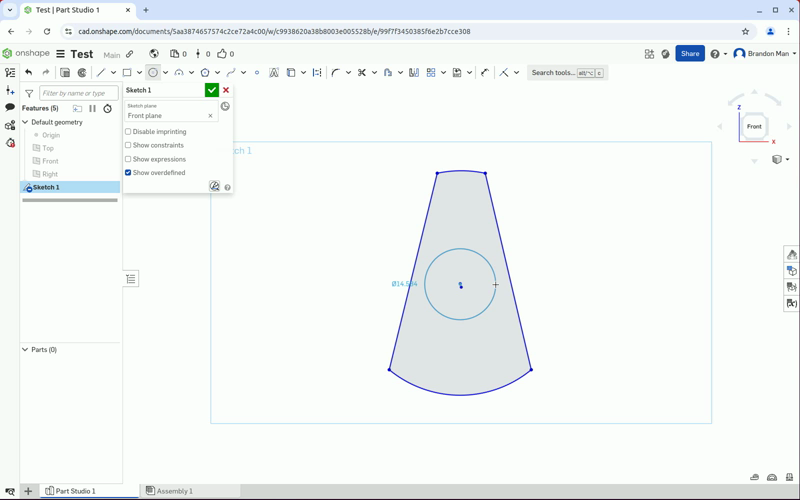
key(esc)
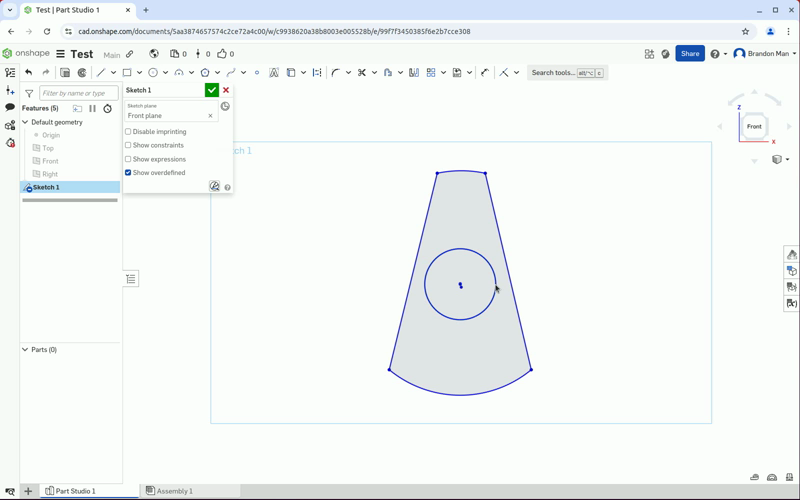
key(c)
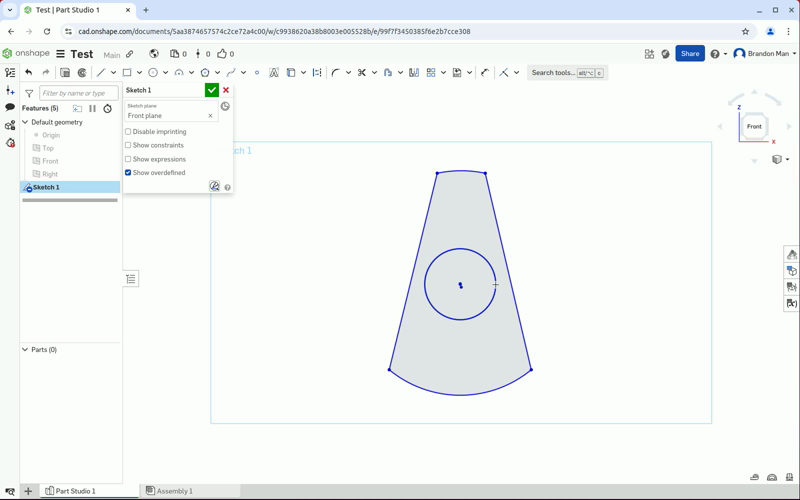
key_down(shift)
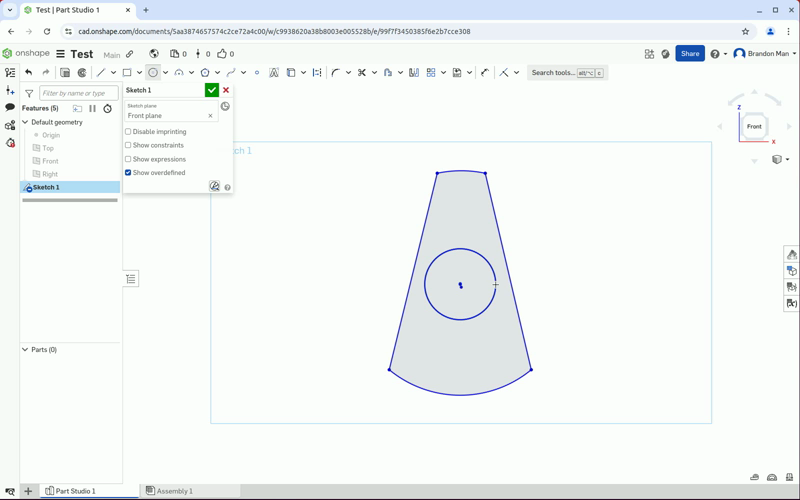
mouse_move(460, 210)
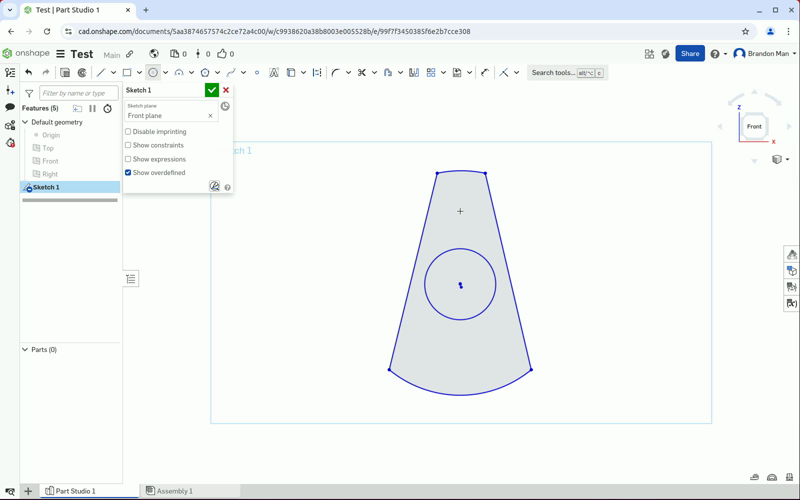
click(460, 210)
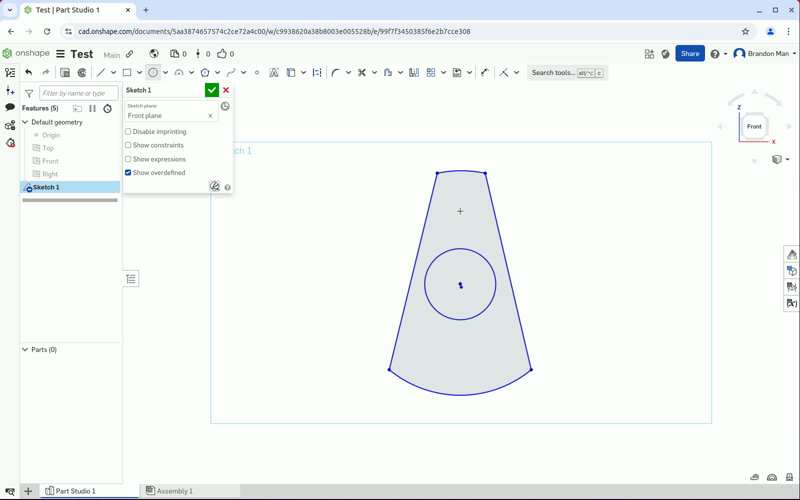
key_up(shift)
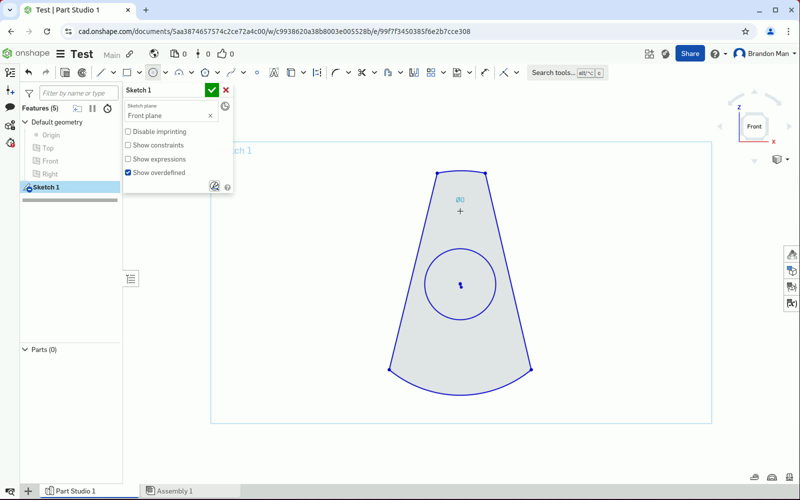
mouse_move(468, 210)
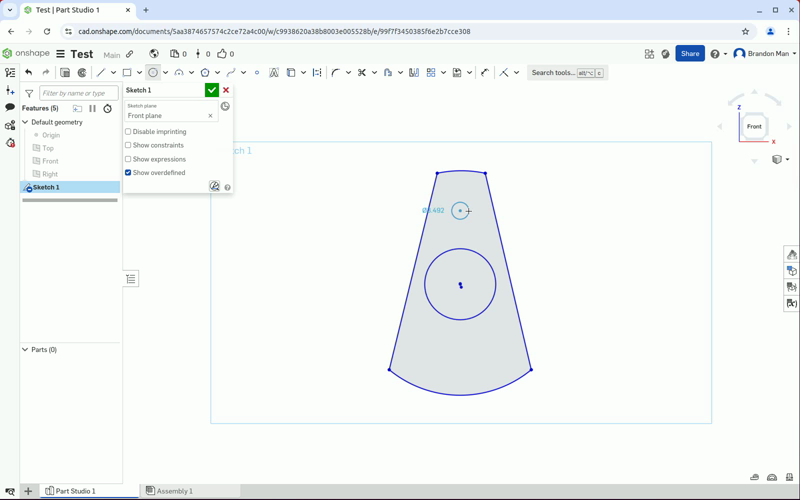
click(468, 210)
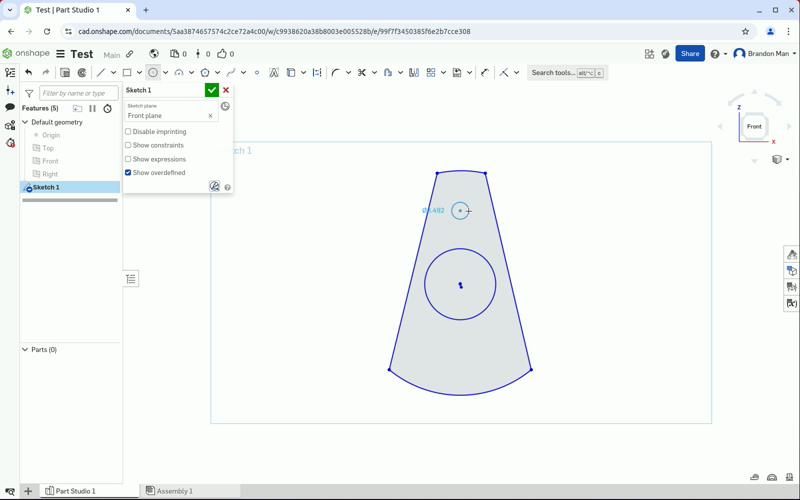
key(esc)
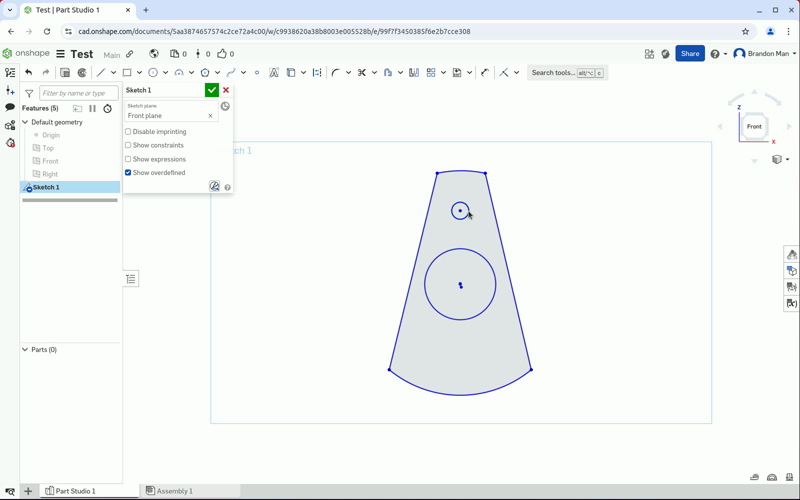
mouse_move(475, 336)
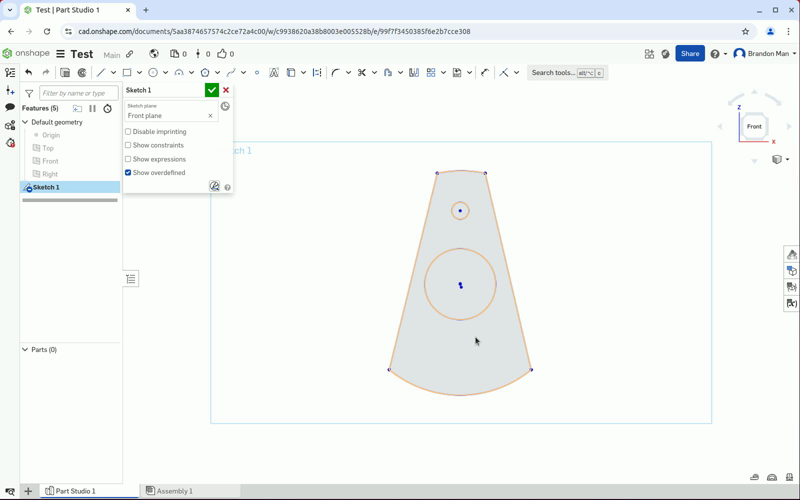
click(475, 336)
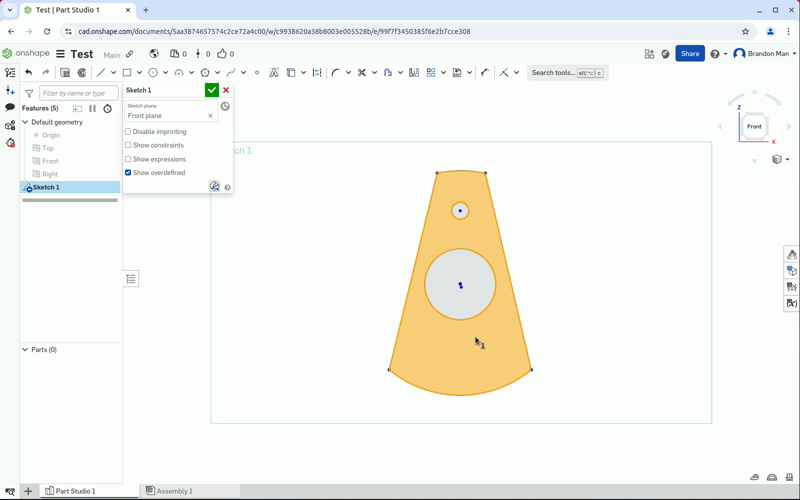
mouse_move(73, 352)
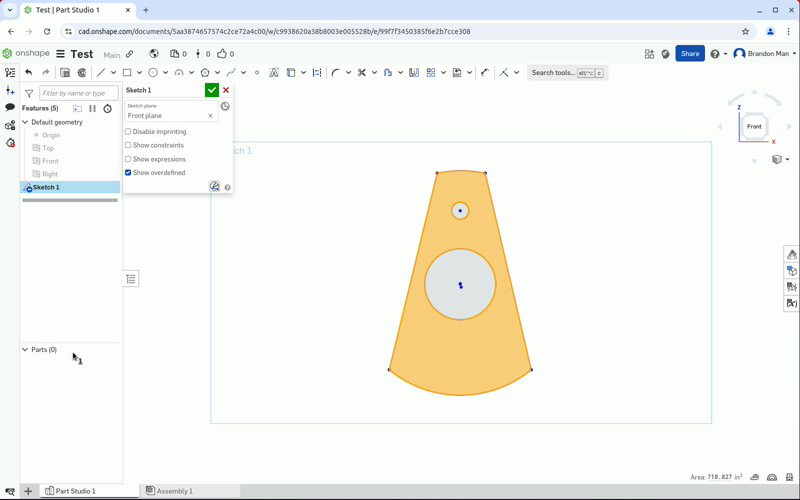
key(shift+y)
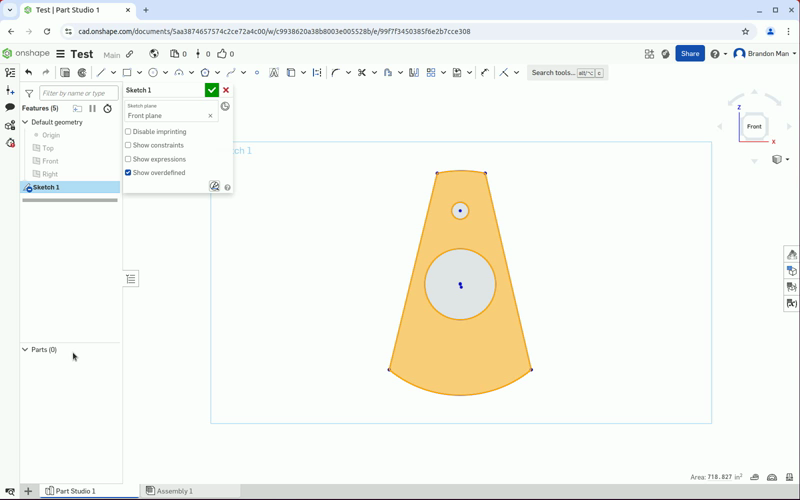
key(shift+e)
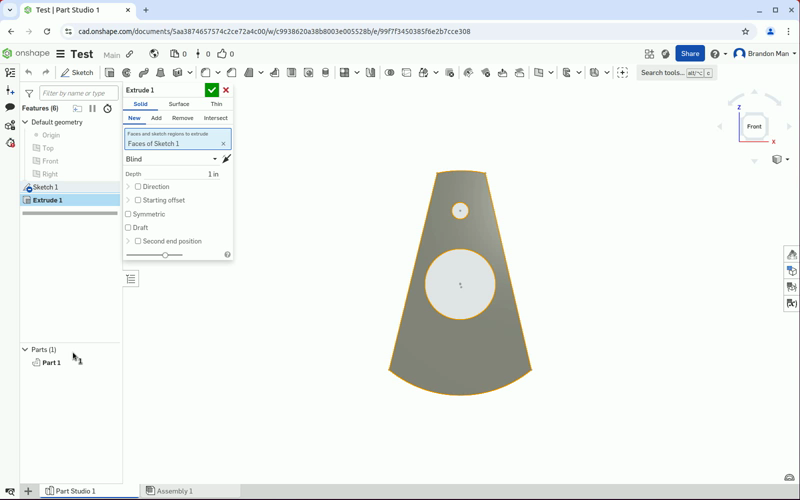
mouse_move(143, 106)
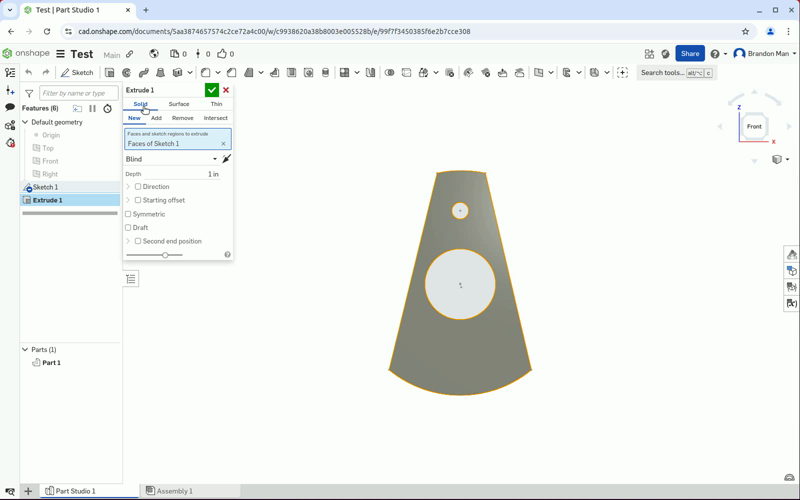
click(143, 106)
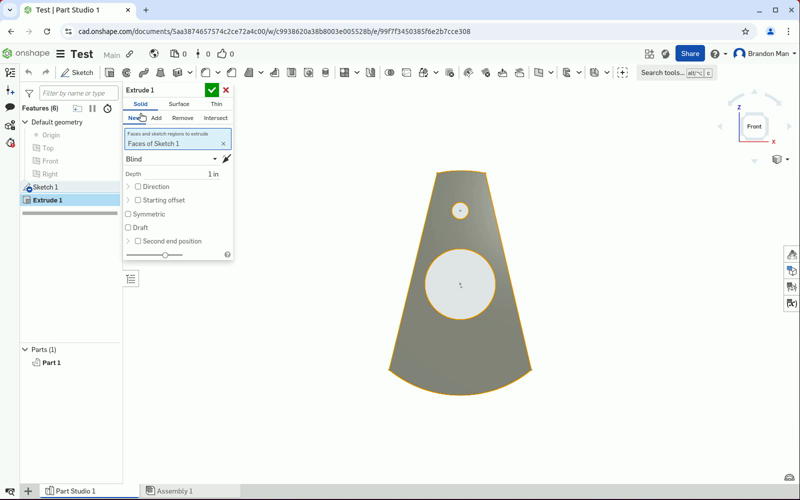
mouse_move(137, 120)
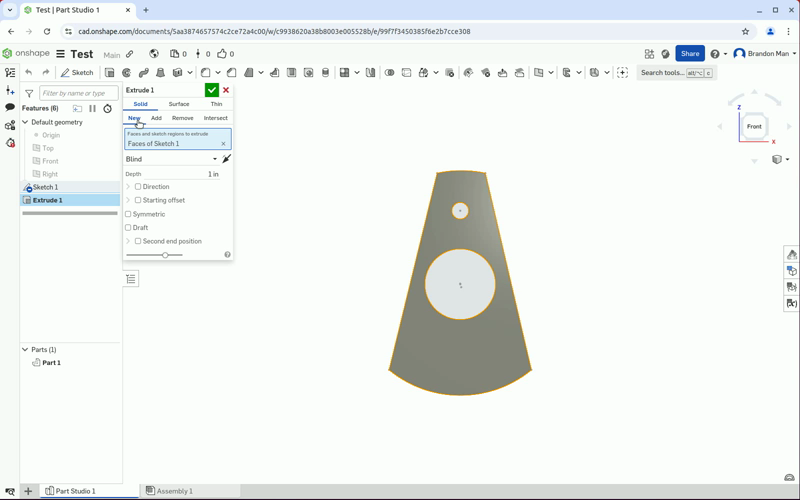
click(137, 120)
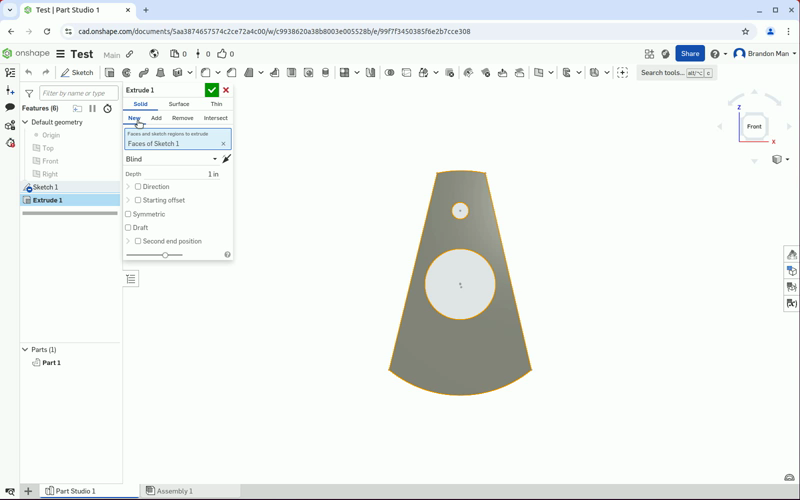
key(tab, 4)
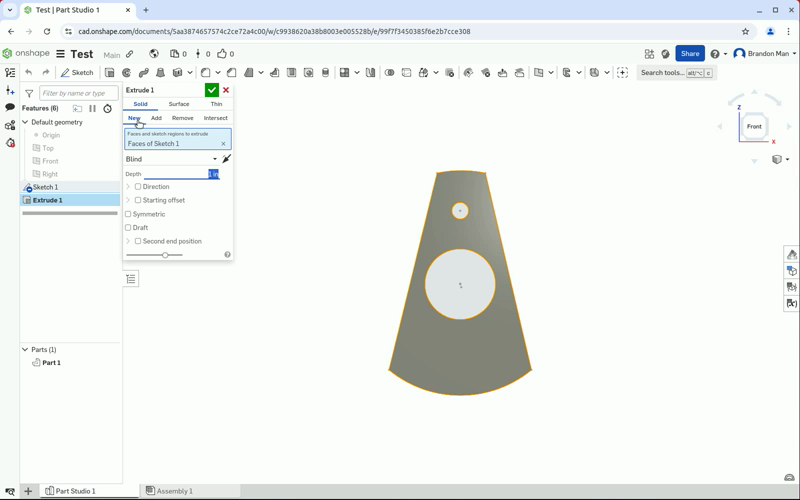
text(4.814)
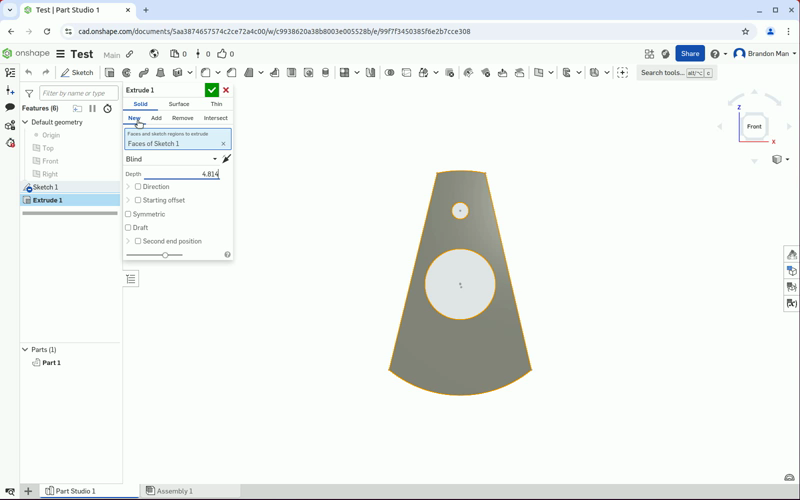
key(enter)
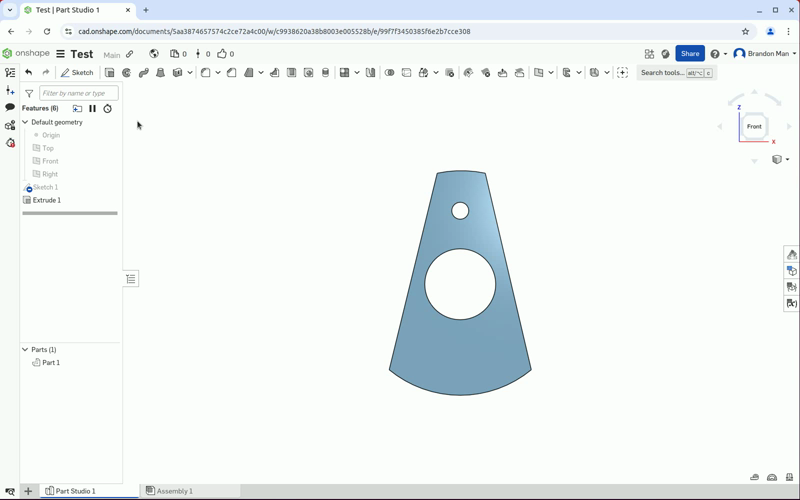
key(shift+h)
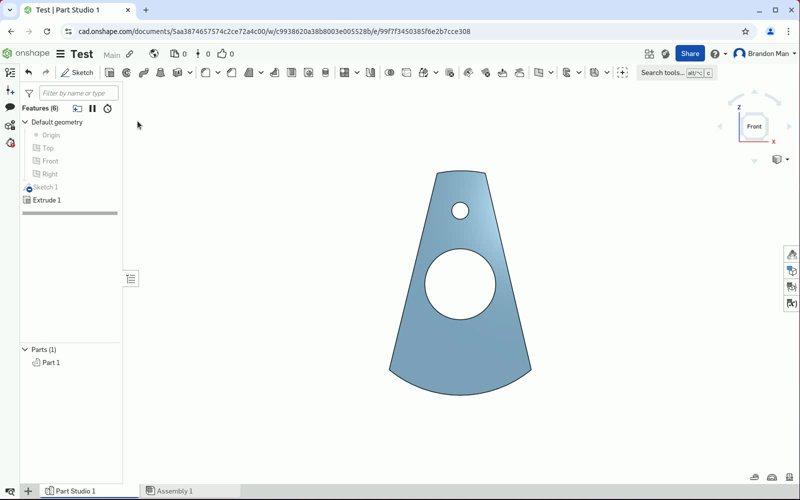
key(shift+h)
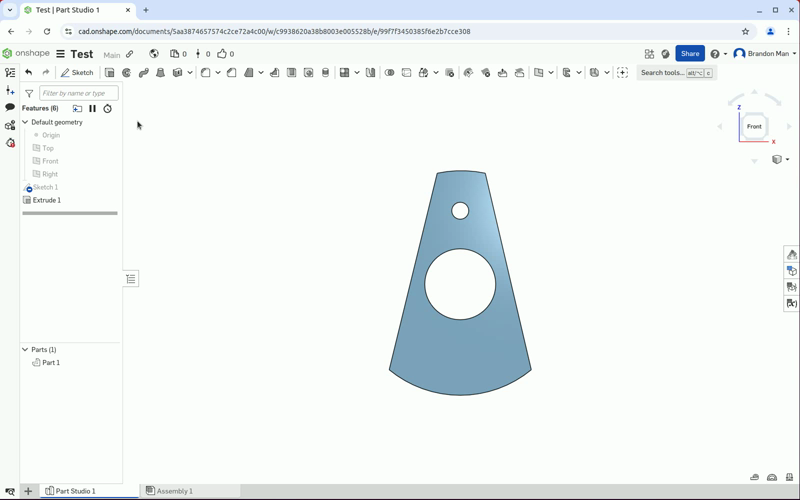
mouse_move(73, 189)
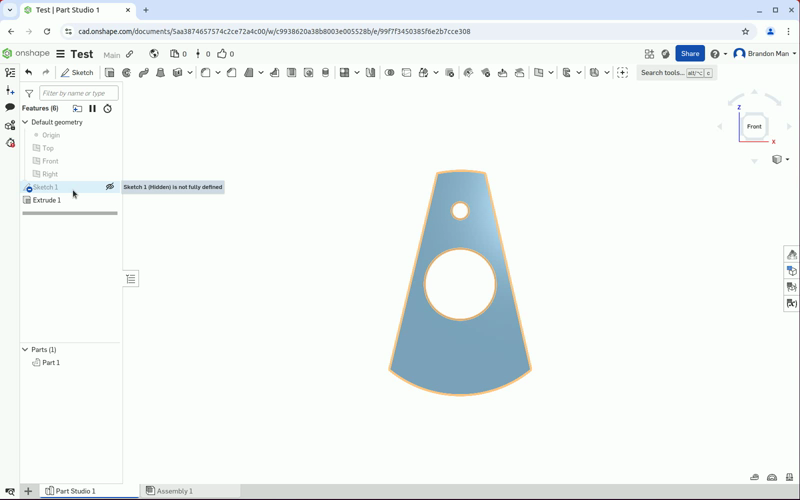
click(73, 189)
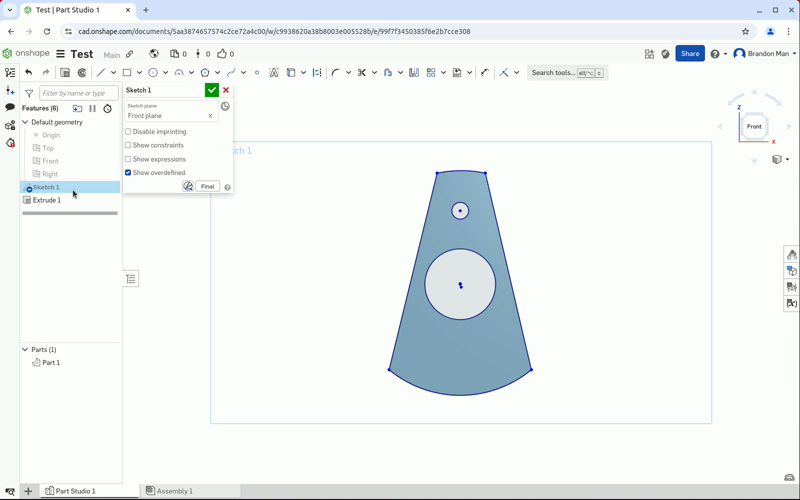
mouse_move(229, 92)
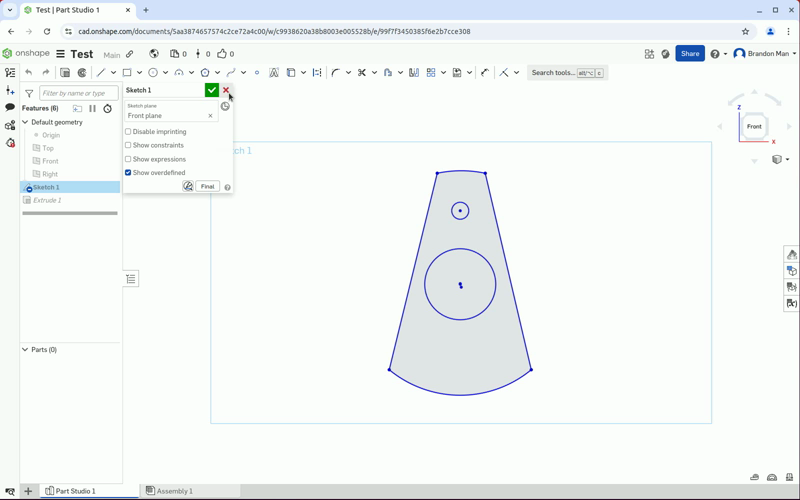
click(229, 92)
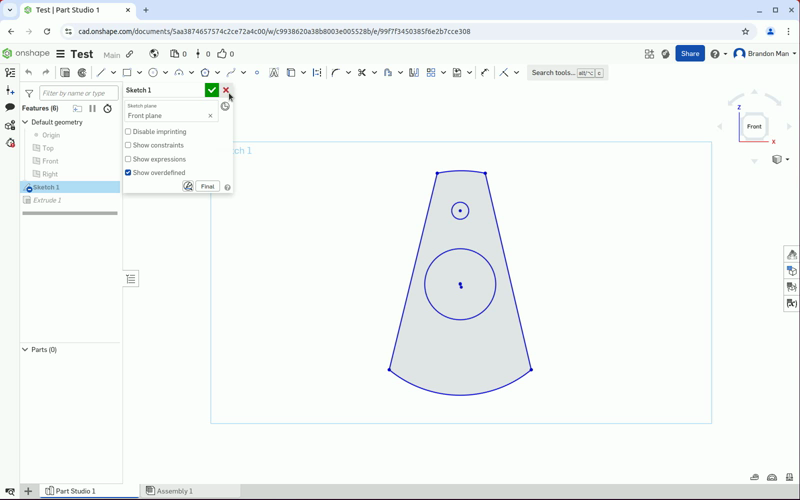
key(shift+s)
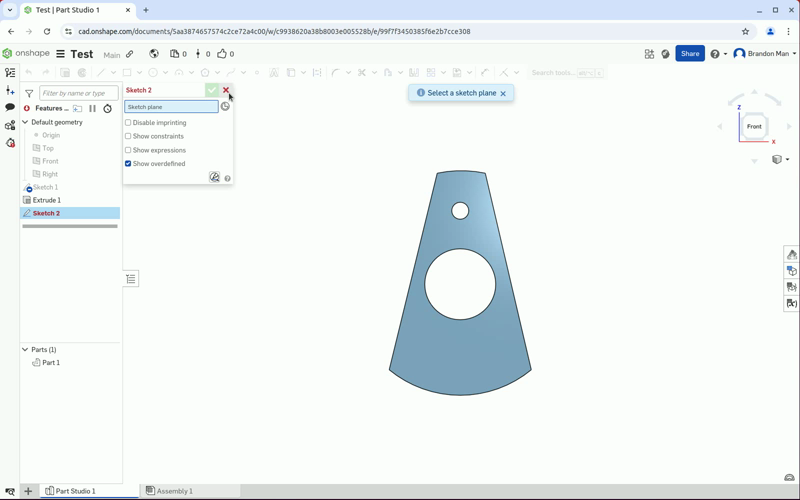
mouse_move(73, 163)
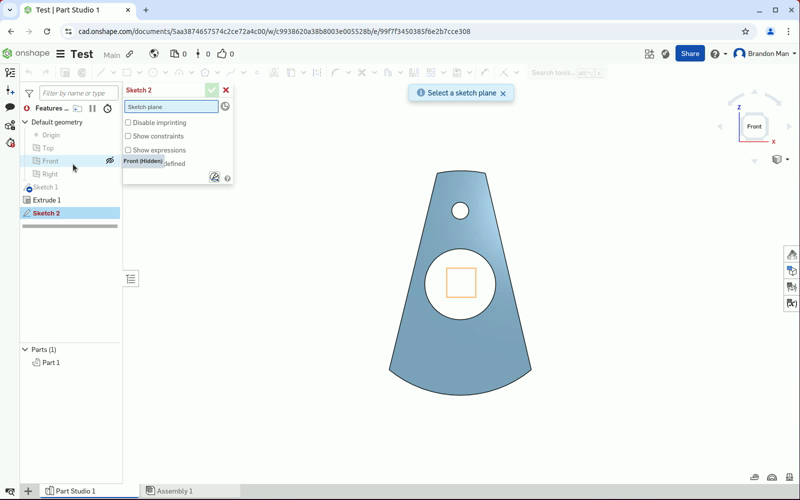
click(73, 163)
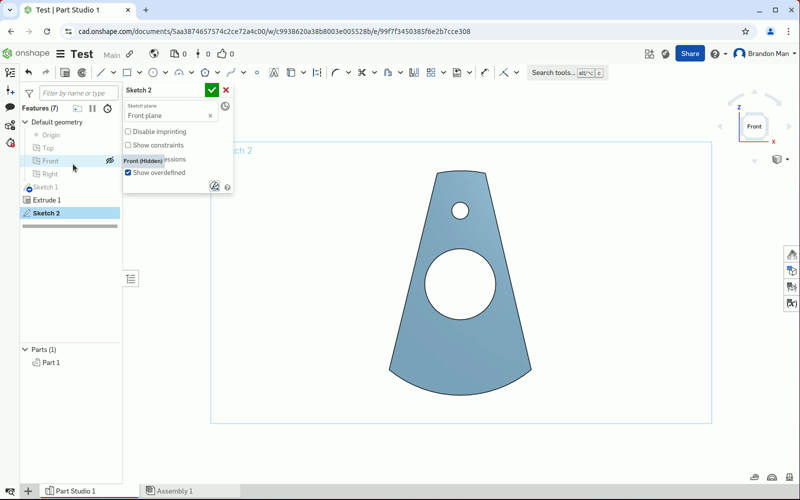
mouse_move(73, 352)
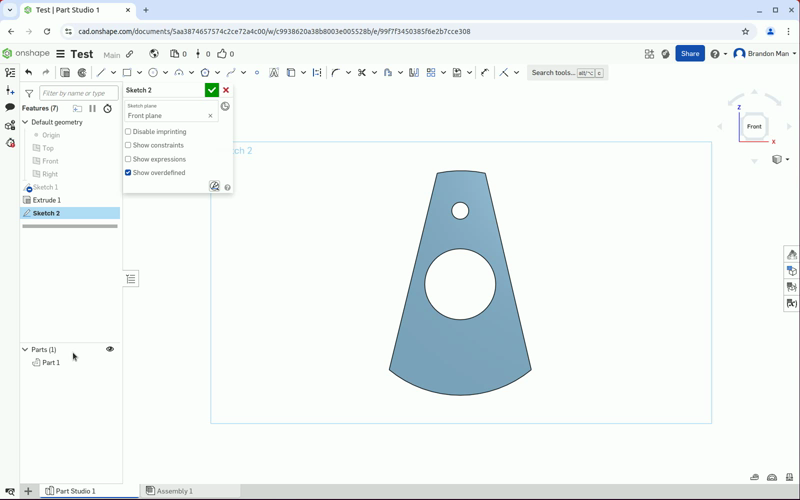
key(y)
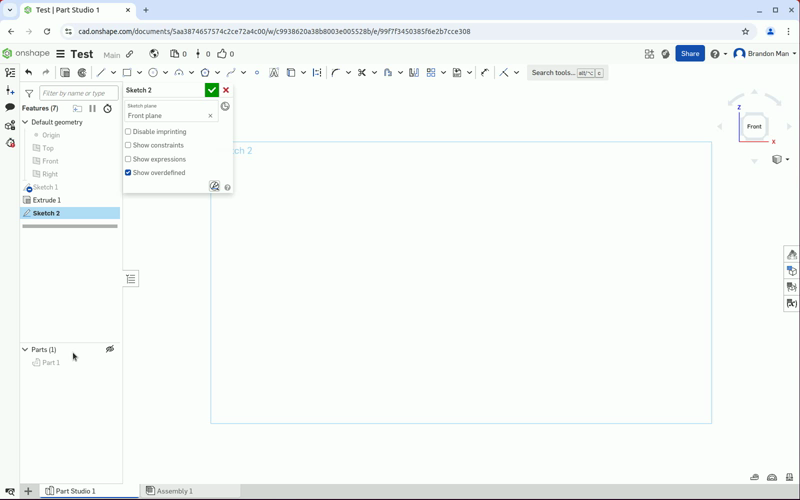
key(c)
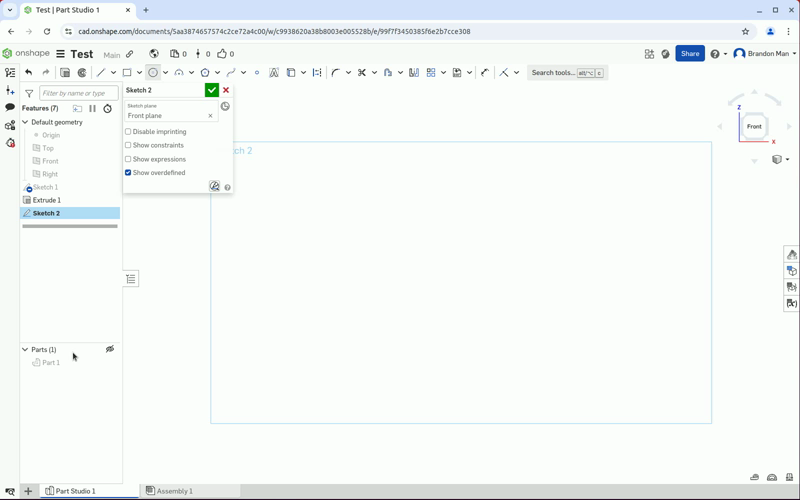
key_down(shift)
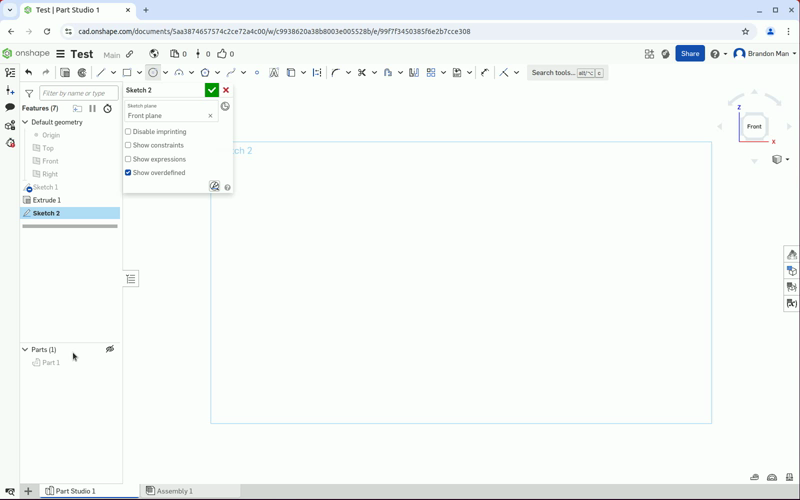
mouse_move(460, 282)
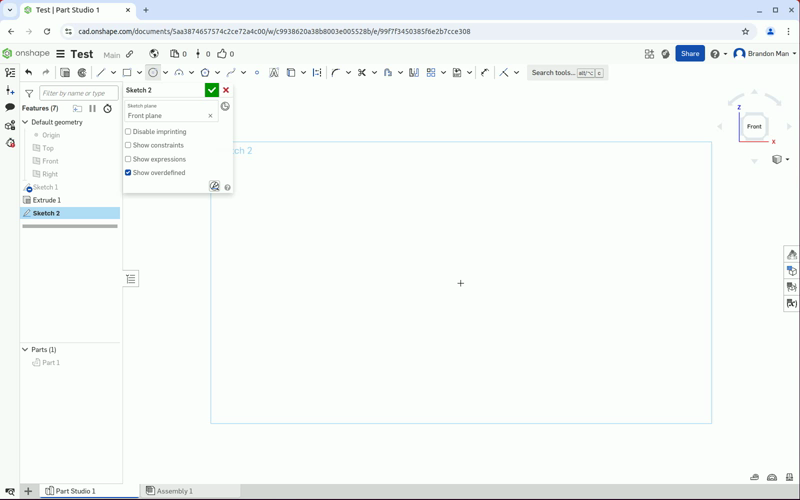
click(460, 282)
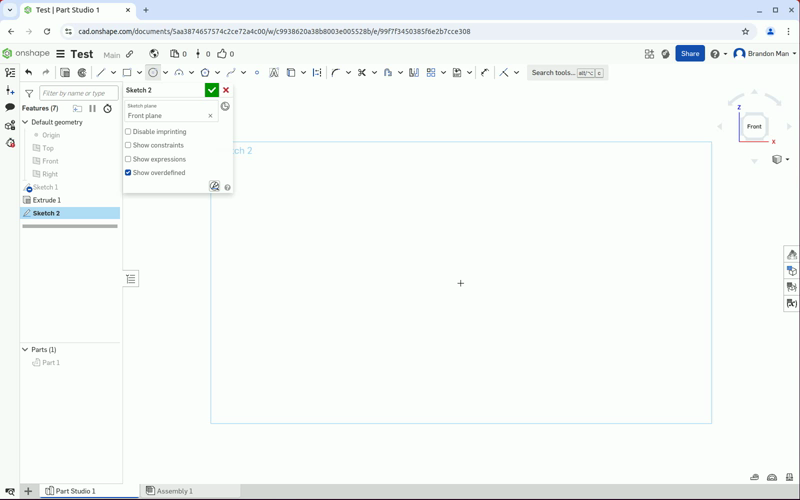
key_up(shift)
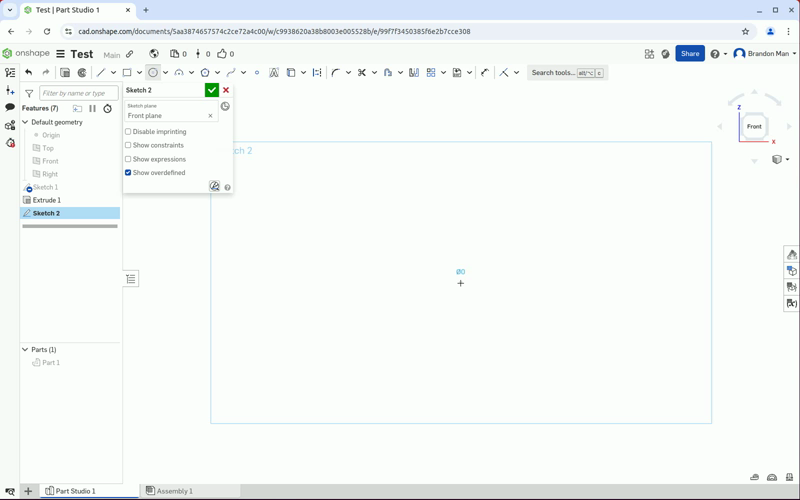
mouse_move(497, 282)
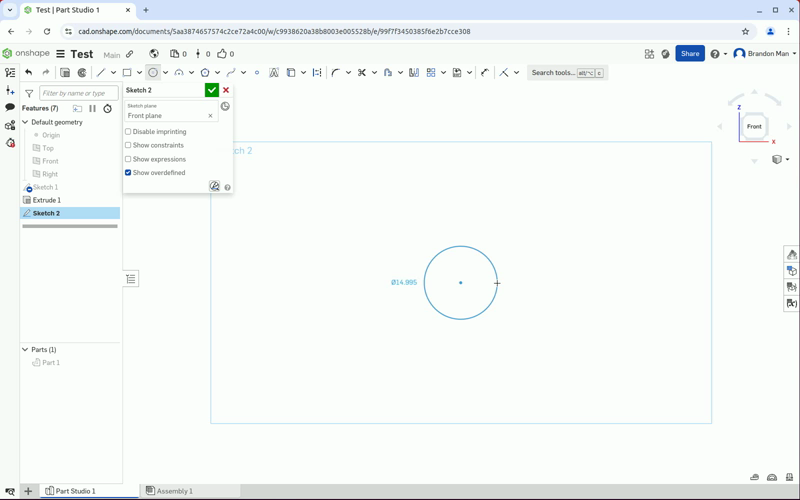
click(497, 282)
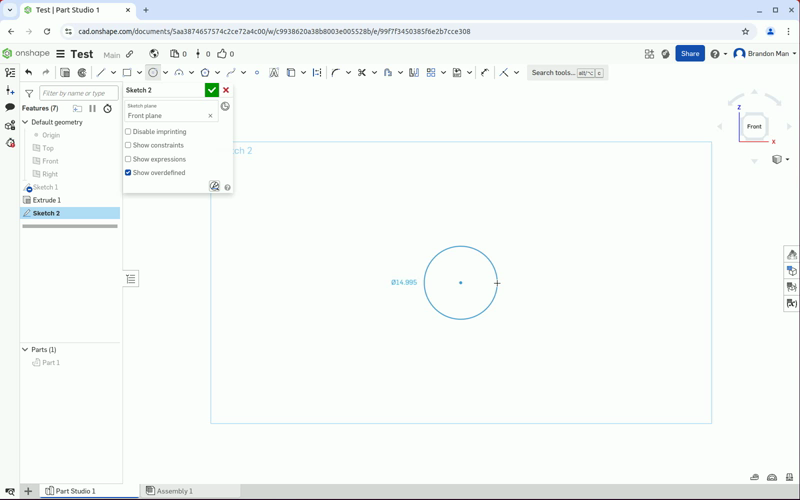
key(esc)
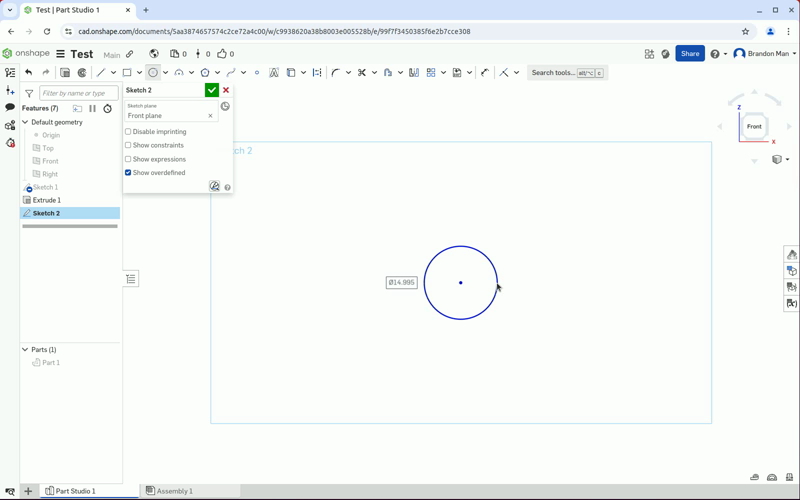
key(c)
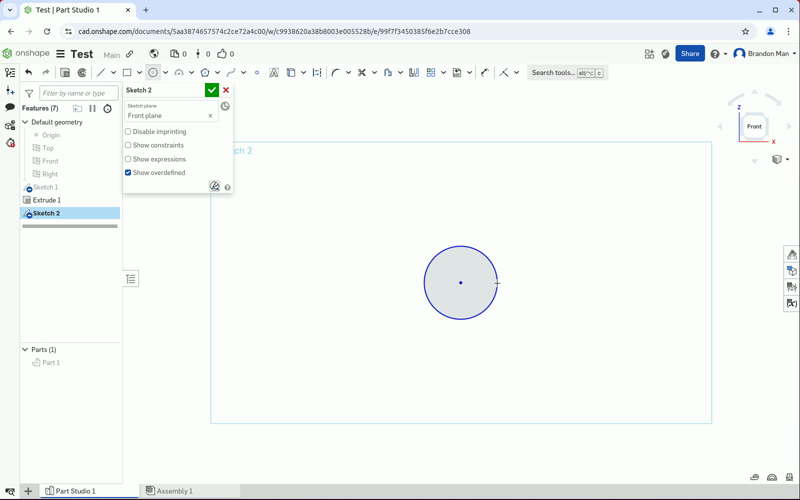
key_down(shift)
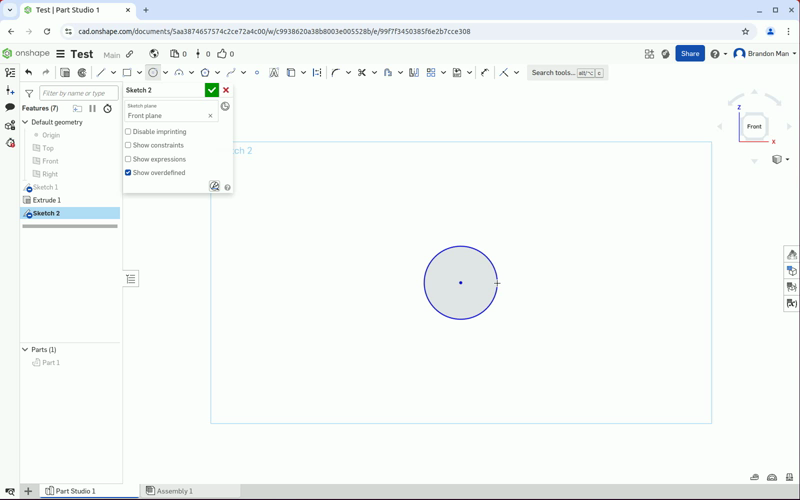
mouse_move(460, 282)
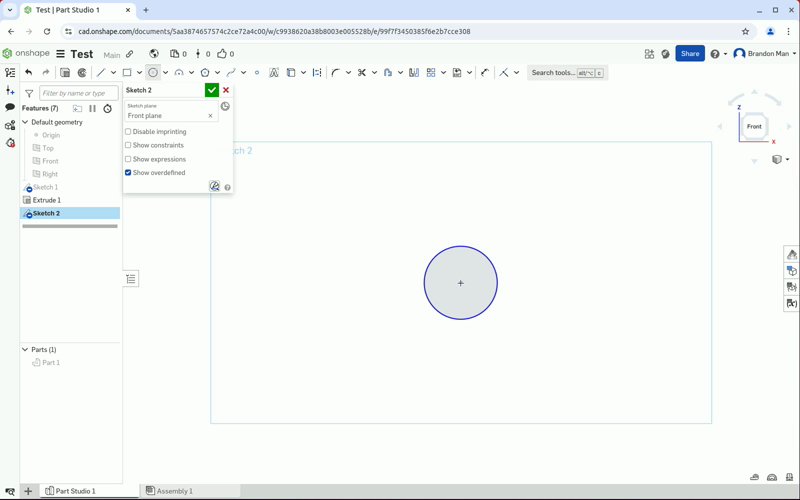
click(460, 282)
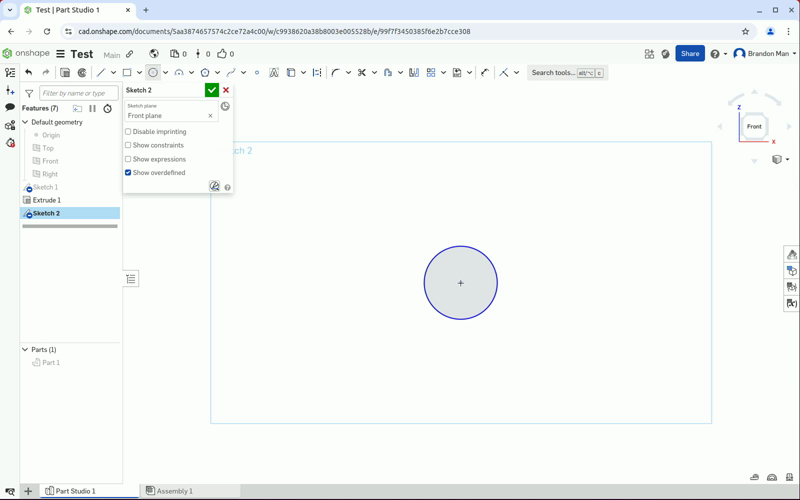
key_up(shift)
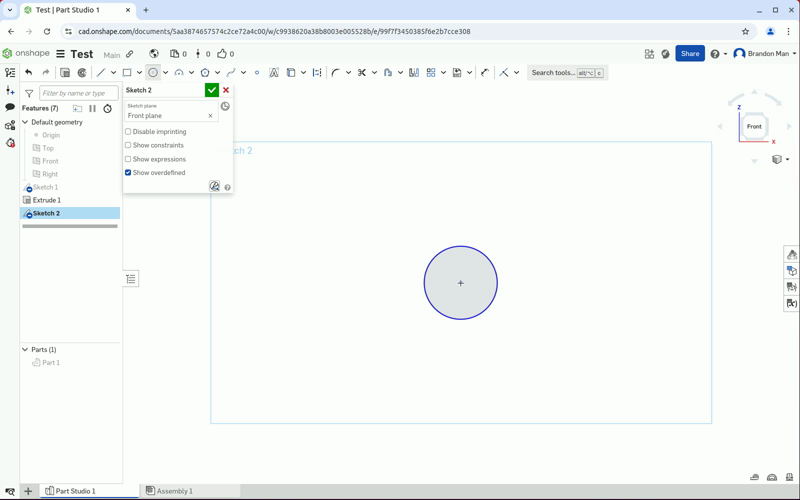
mouse_move(476, 282)
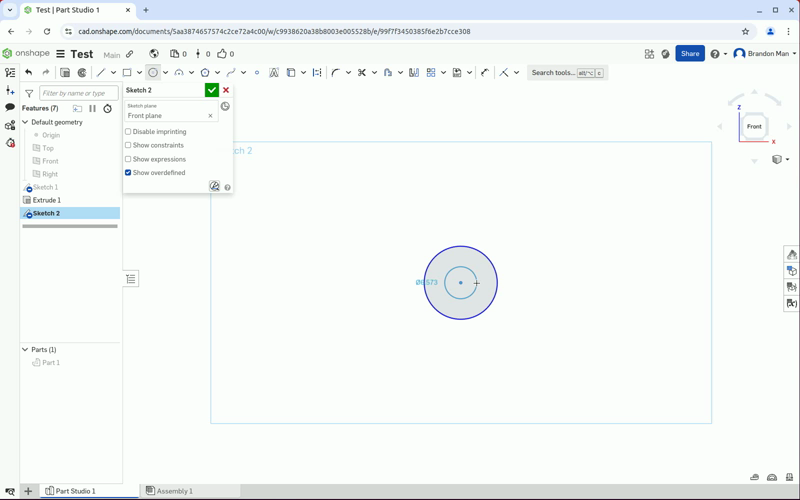
click(476, 282)
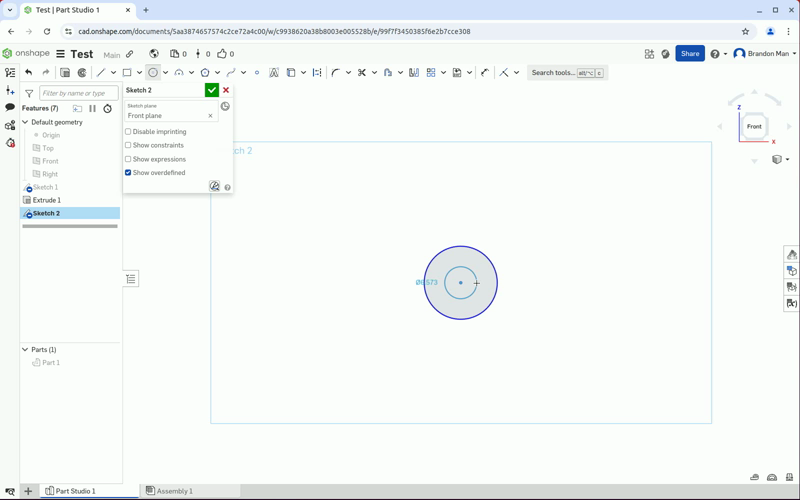
key(esc)
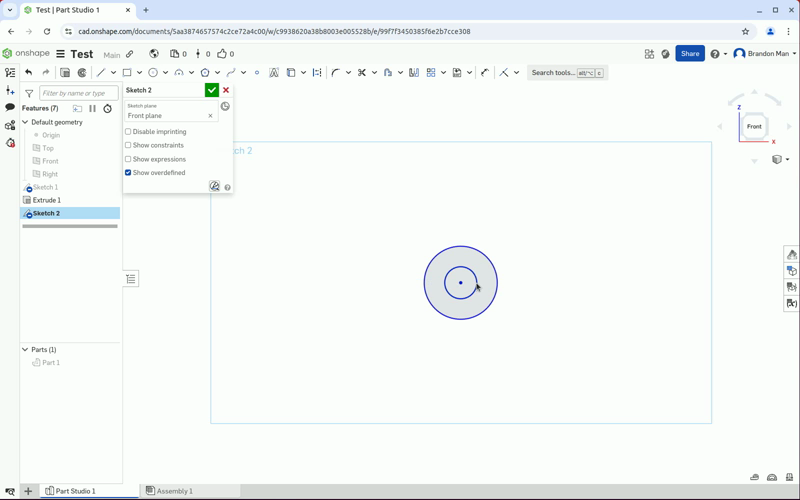
mouse_move(478, 305)
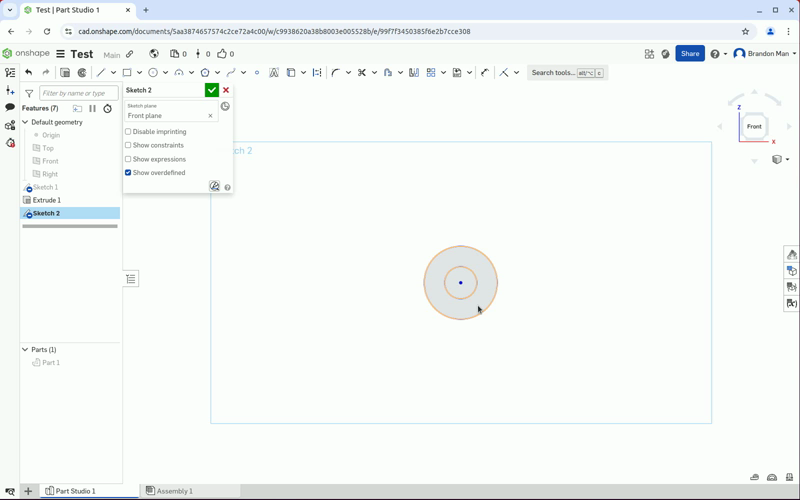
click(478, 305)
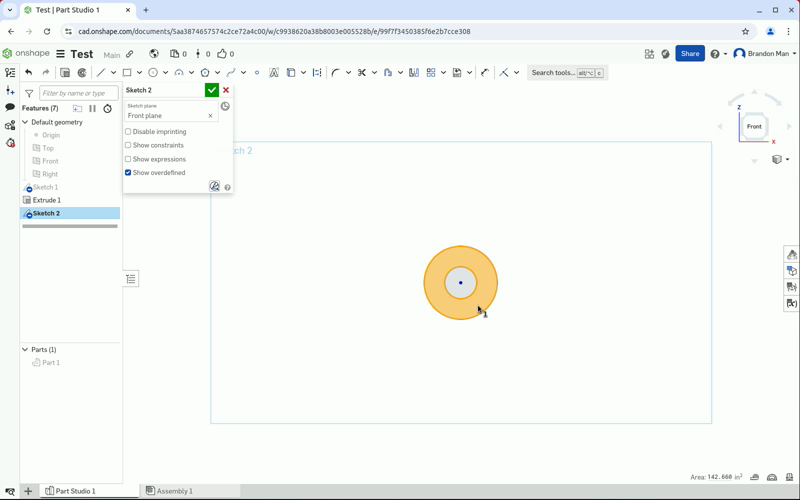
mouse_move(73, 352)
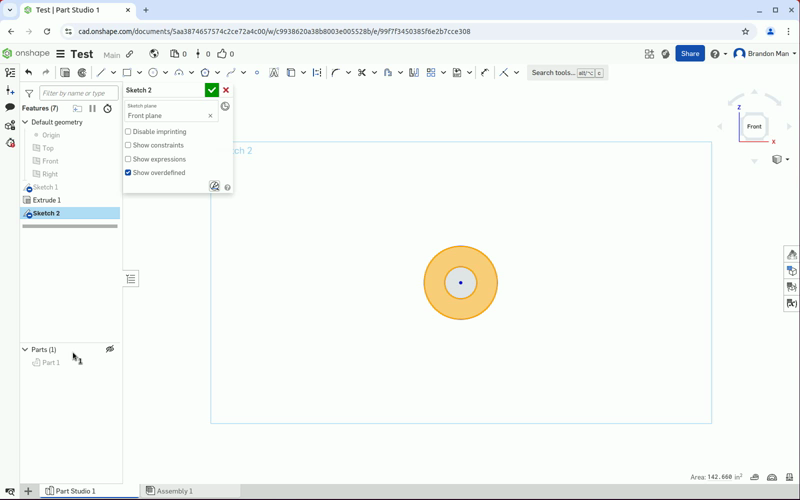
key(shift+y)
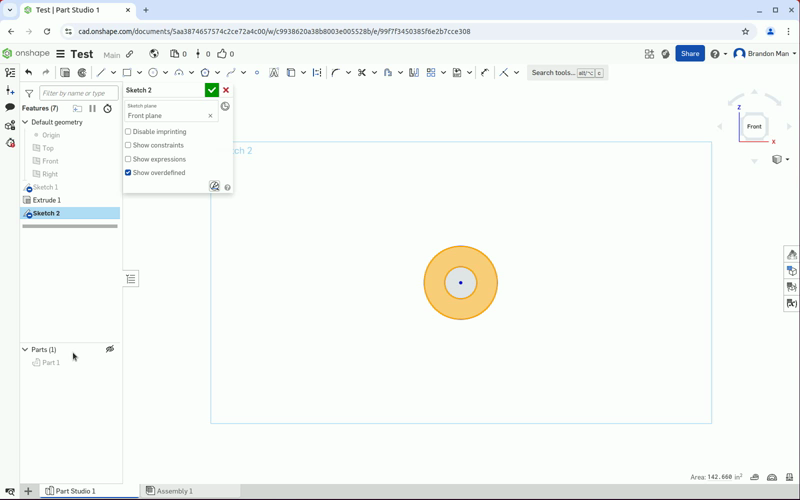
key(shift+e)
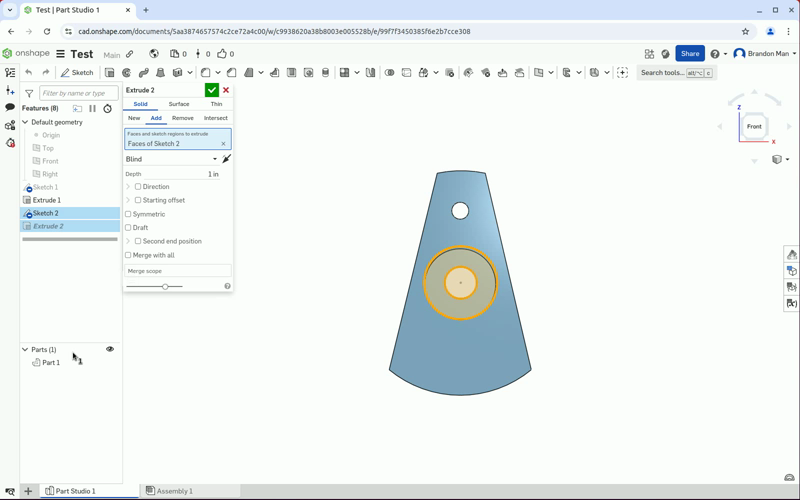
mouse_move(143, 106)
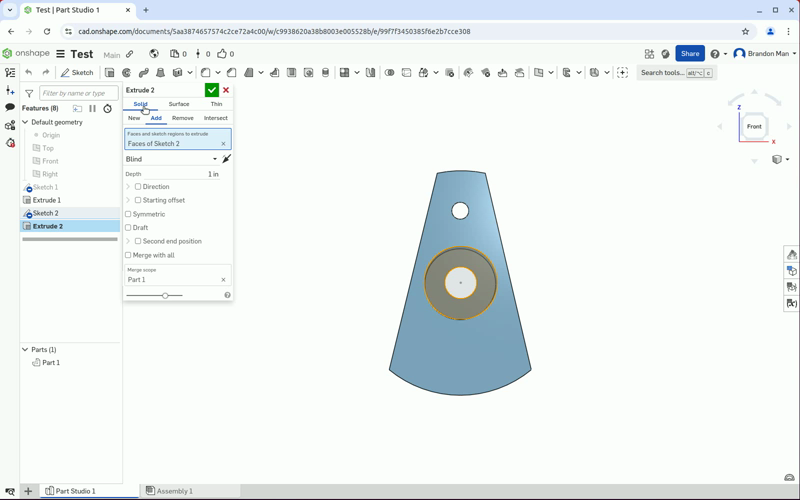
click(143, 106)
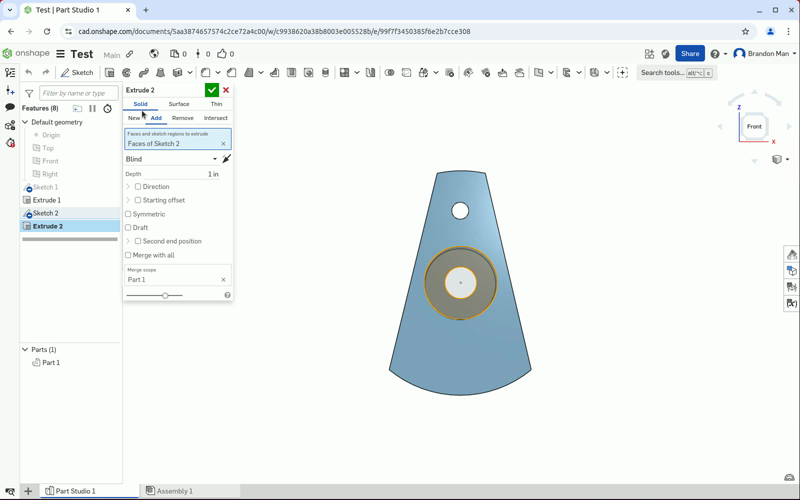
mouse_move(137, 120)
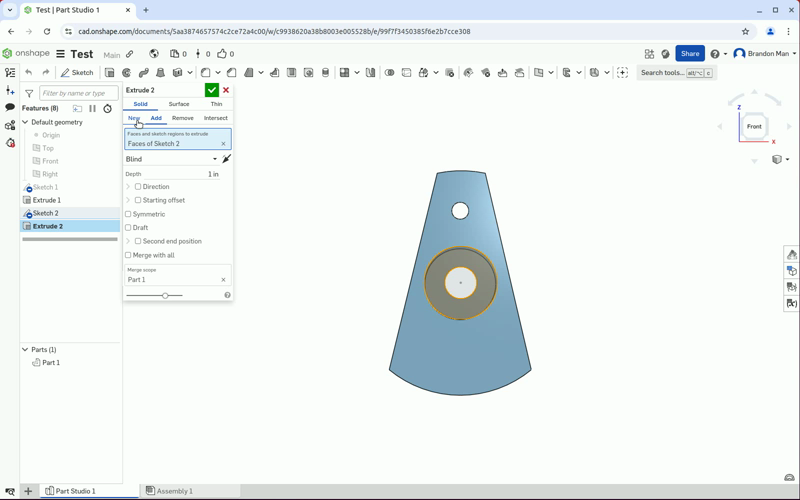
click(137, 120)
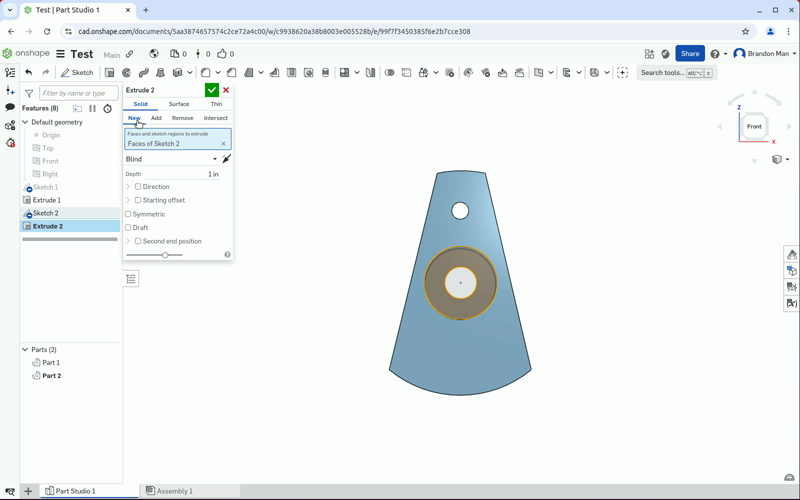
key(tab, 4)
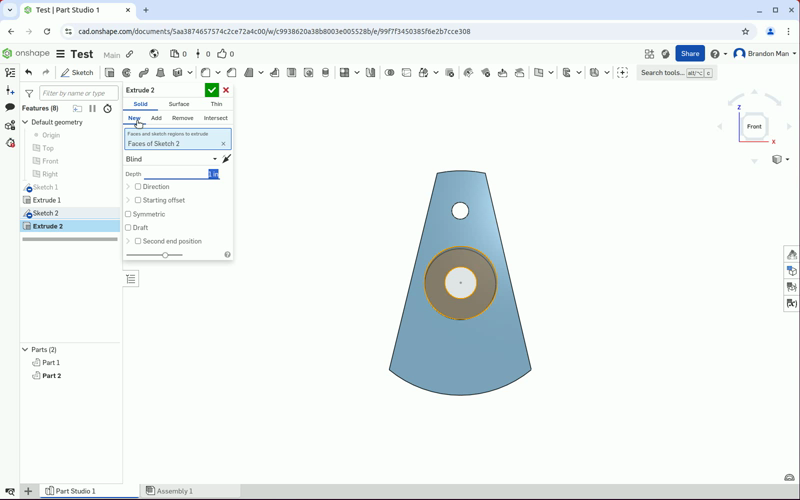
text(4.814)
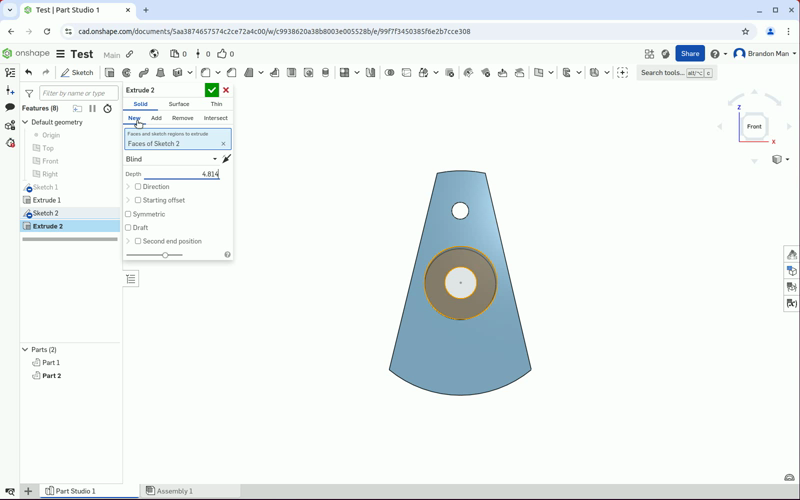
key(enter)
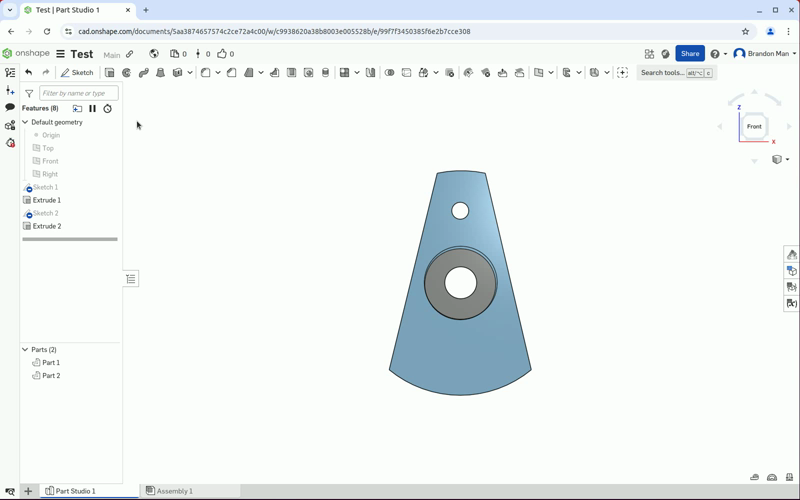
key(shift+h)
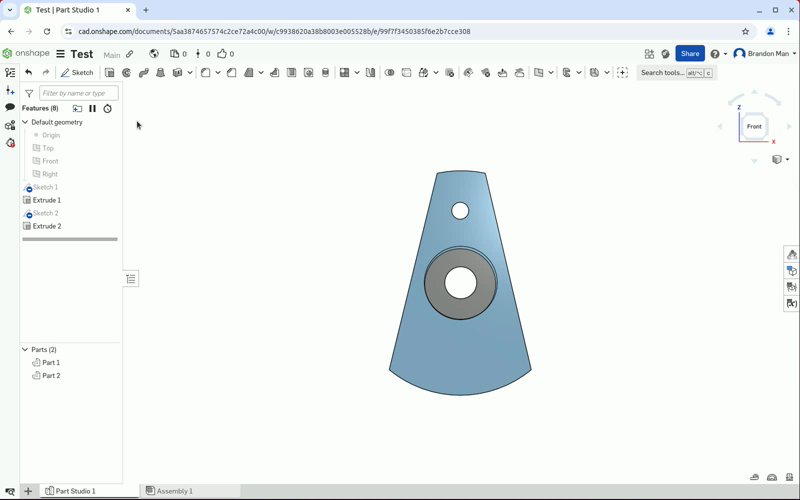
key(shift+h)
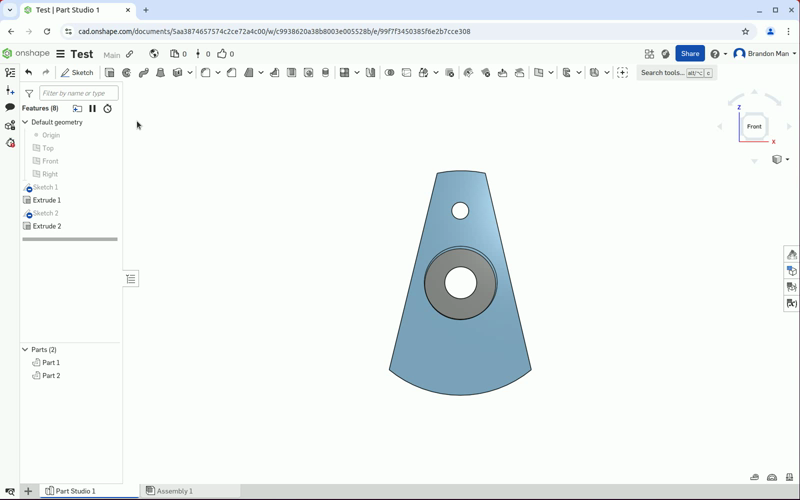
mouse_move(73, 189)
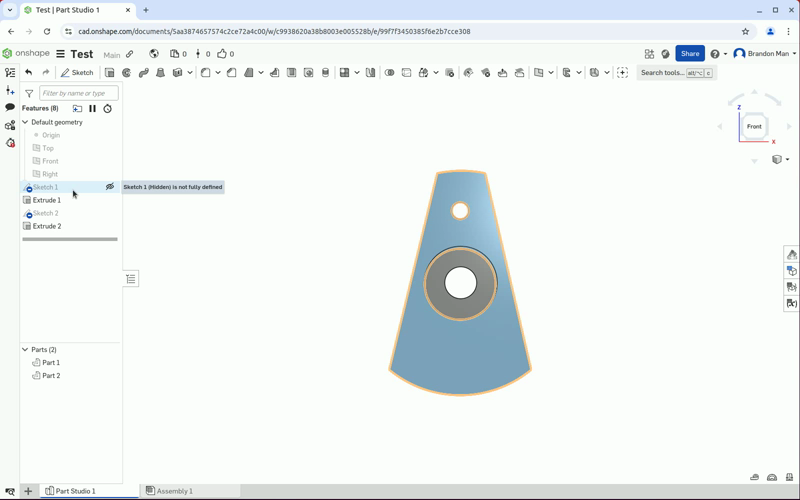
click(73, 189)
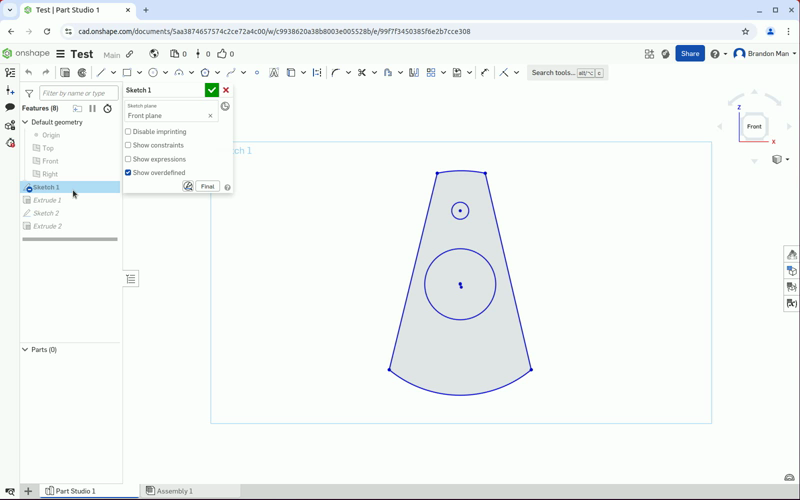
mouse_move(229, 92)
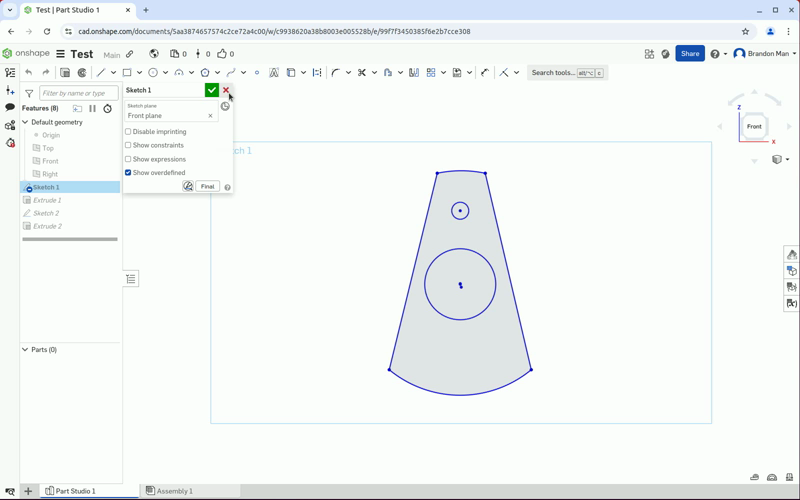
click(229, 92)
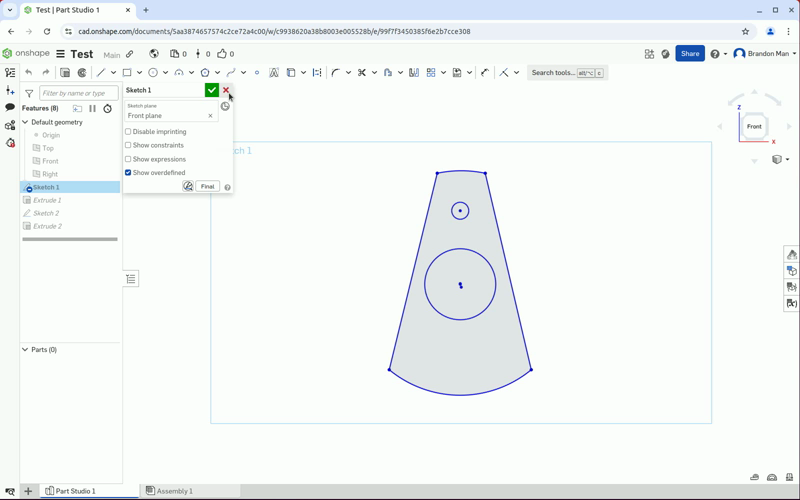
key(shift+s)
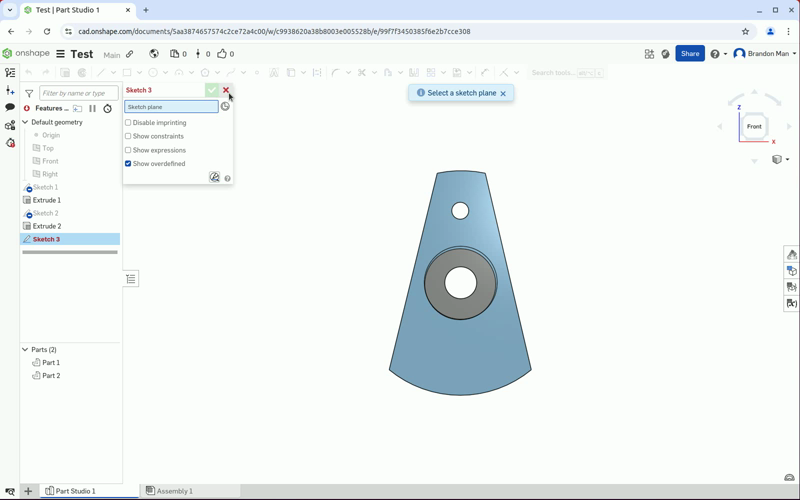
mouse_move(73, 163)
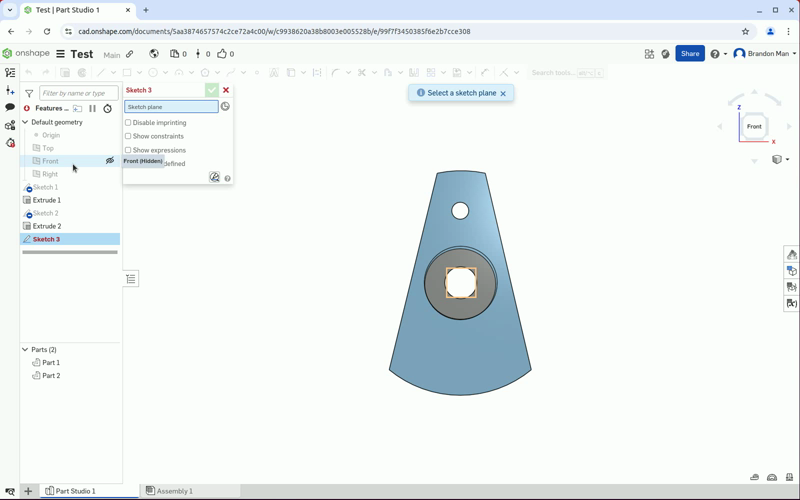
click(73, 163)
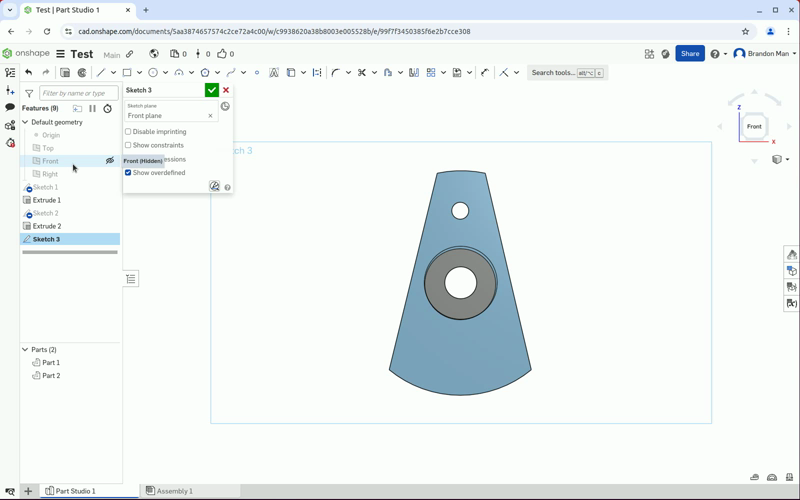
mouse_move(73, 352)
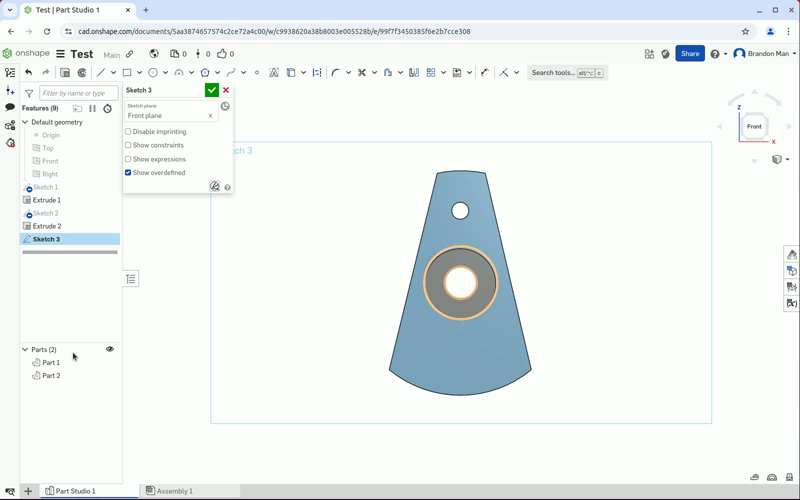
key(y)
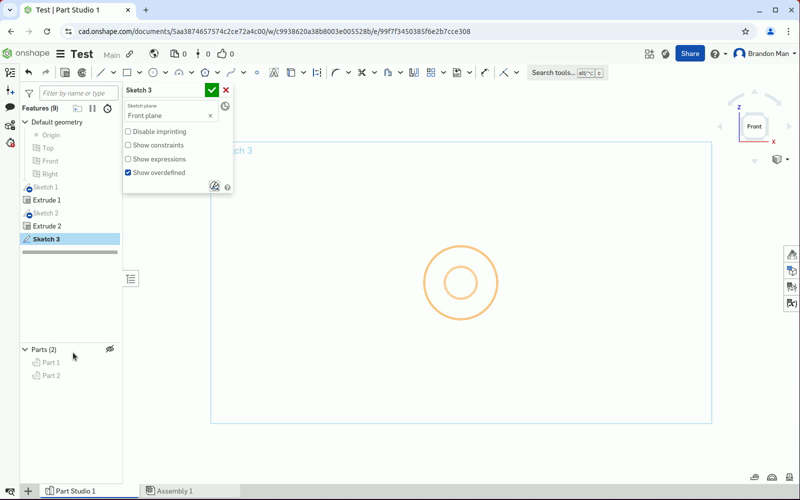
key(c)
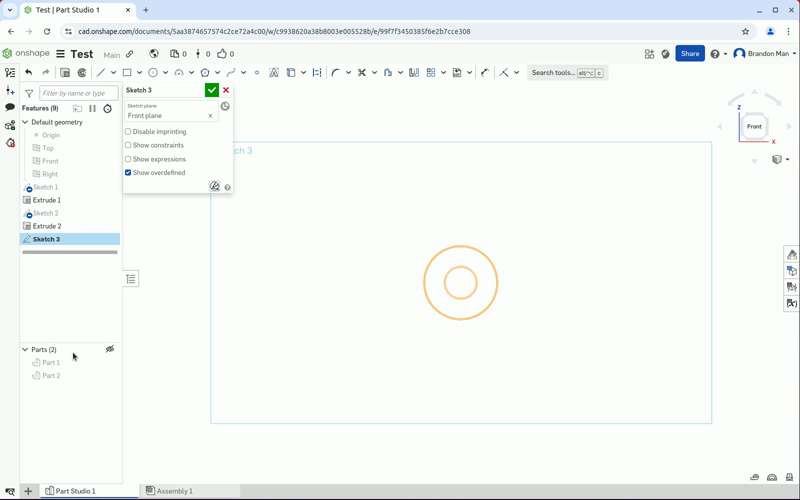
key_down(shift)
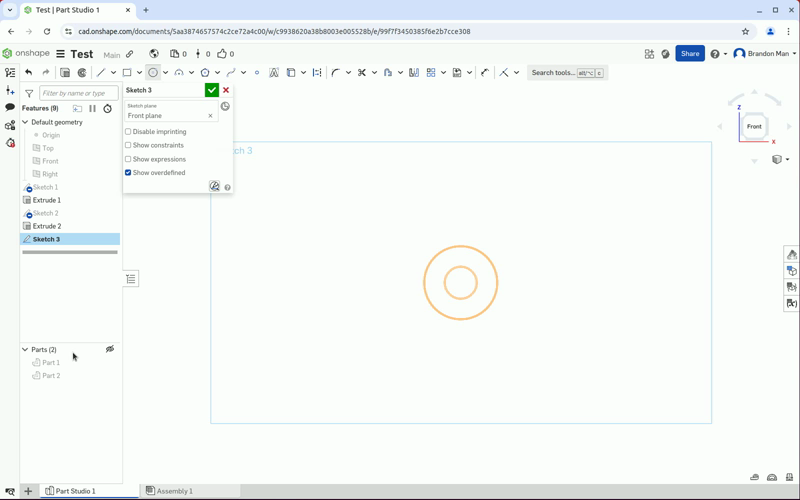
mouse_move(460, 282)
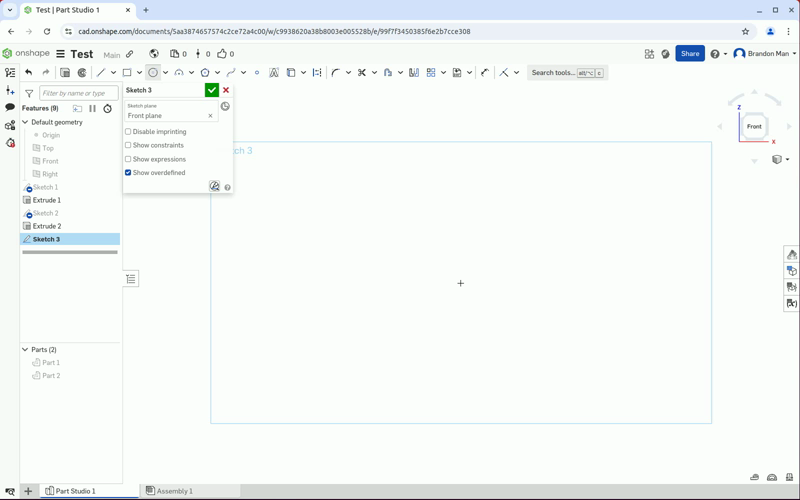
click(460, 282)
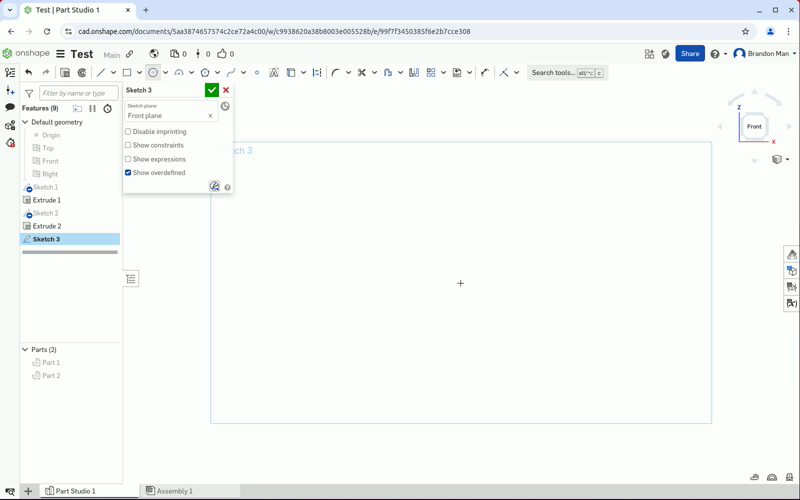
key_up(shift)
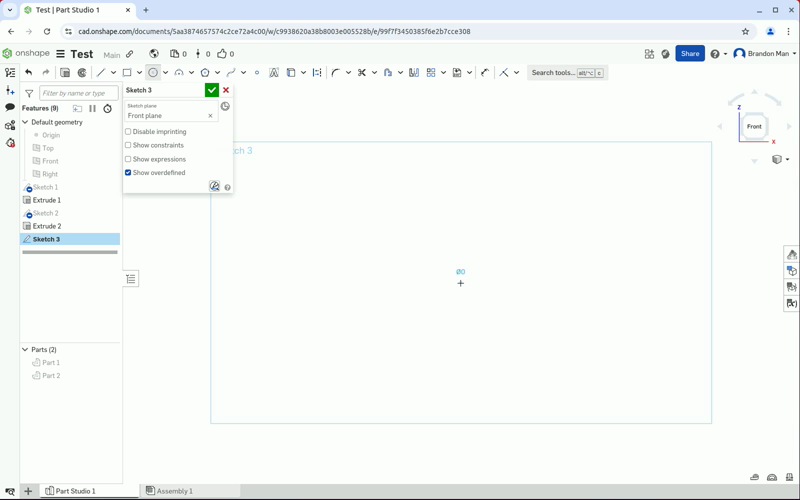
mouse_move(497, 282)
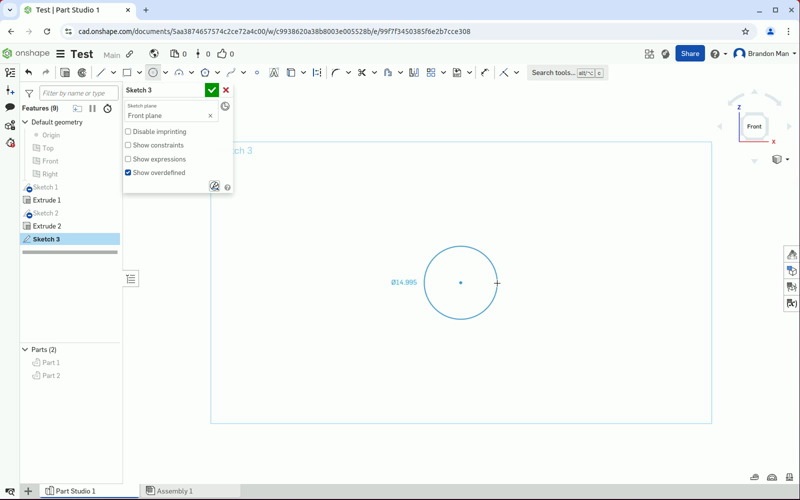
click(497, 282)
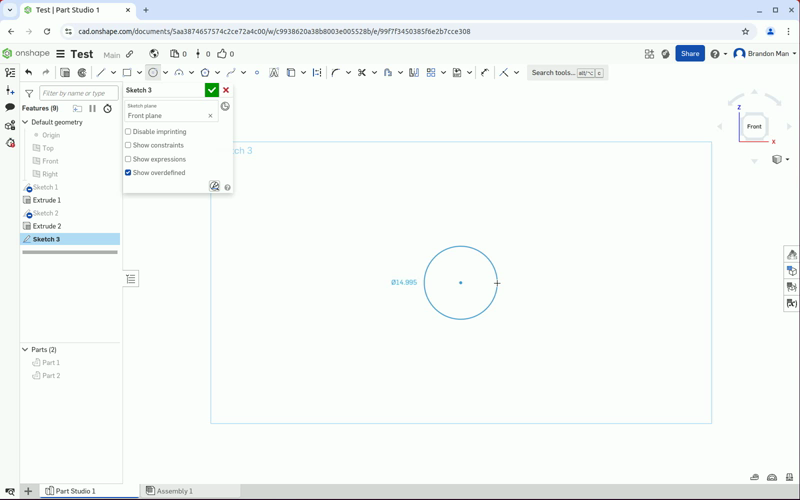
key(esc)
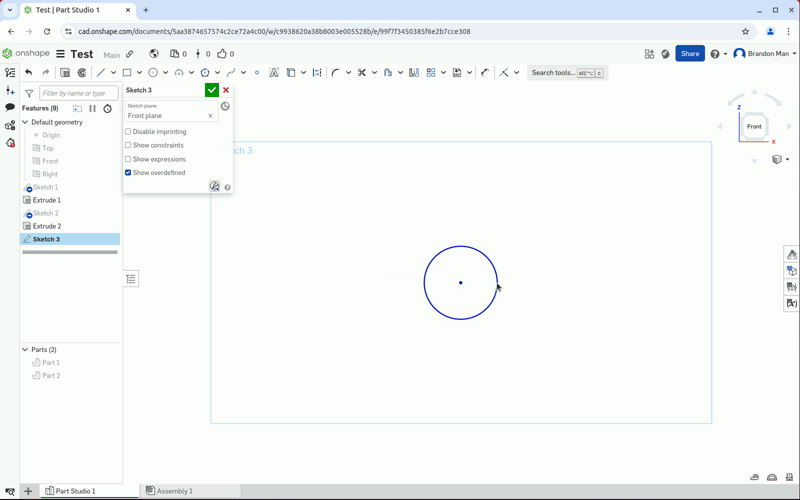
key(c)
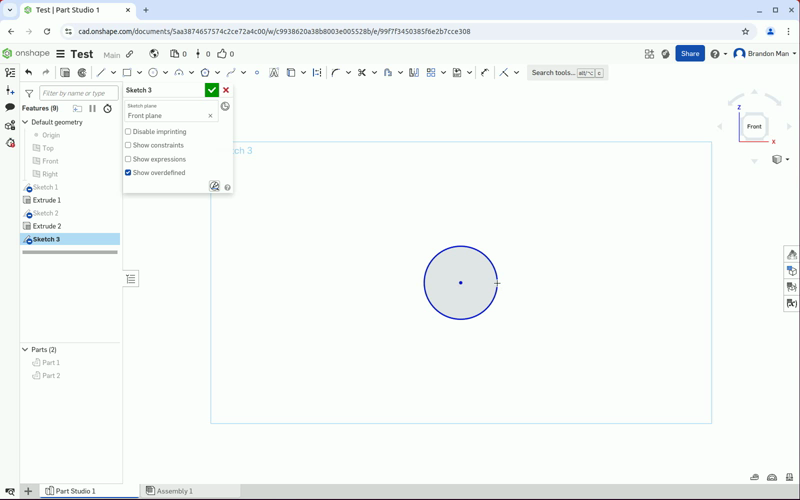
key_down(shift)
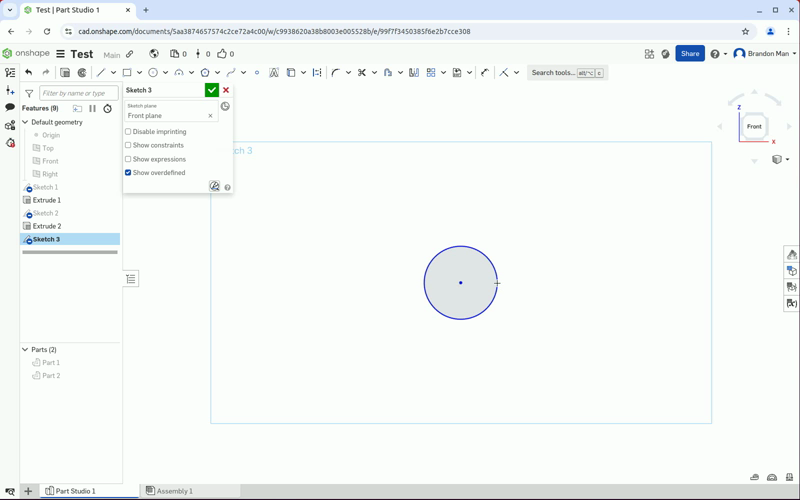
mouse_move(460, 282)
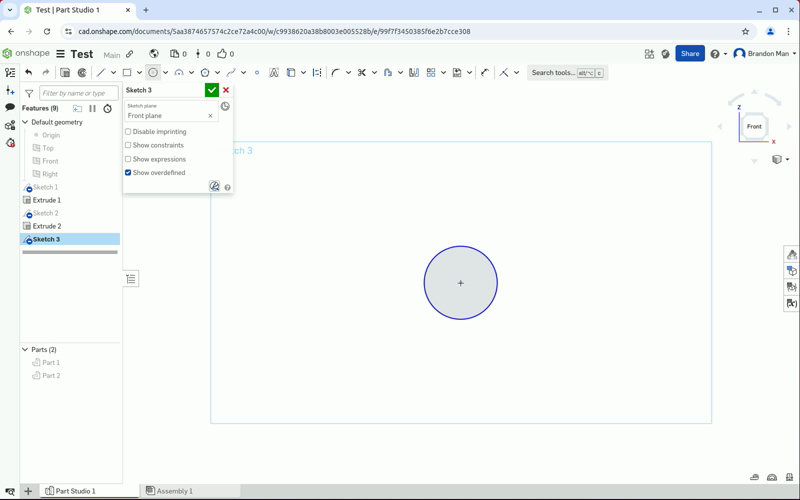
click(460, 282)
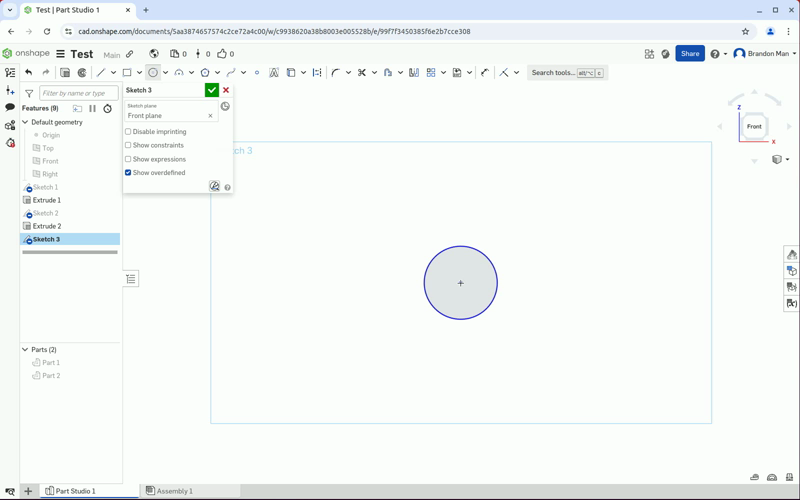
key_up(shift)
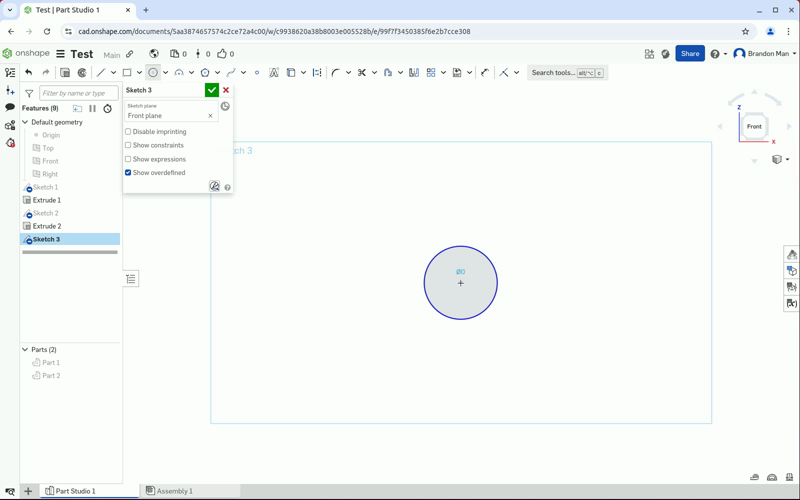
mouse_move(476, 282)
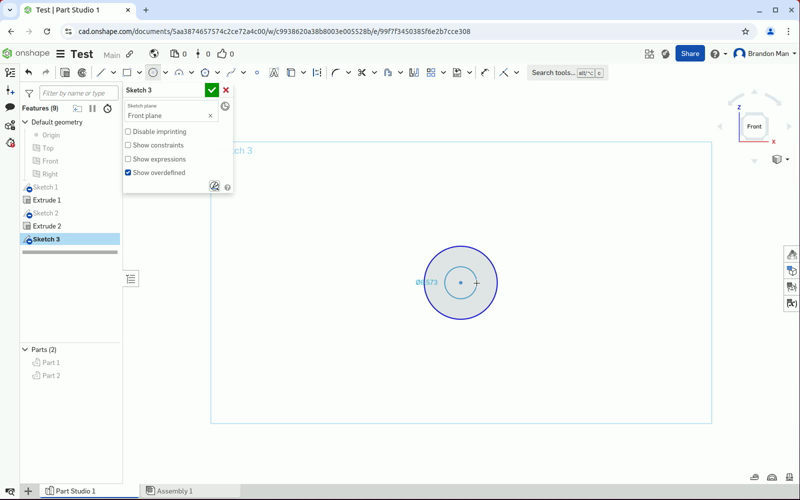
click(476, 282)
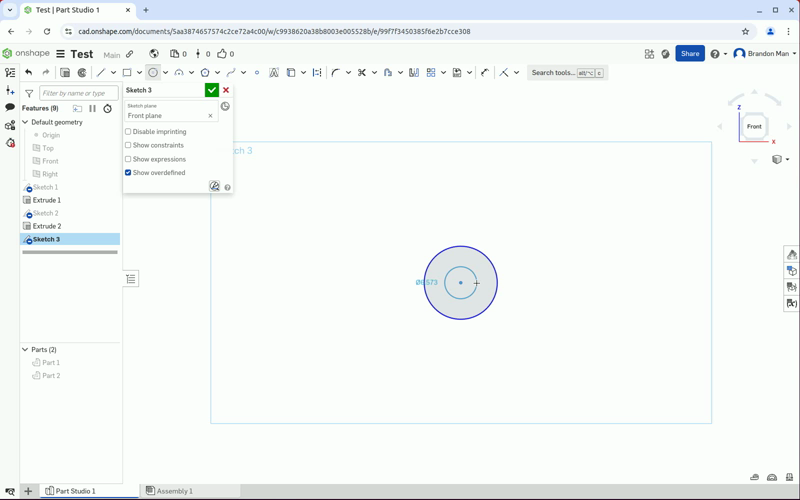
key(esc)
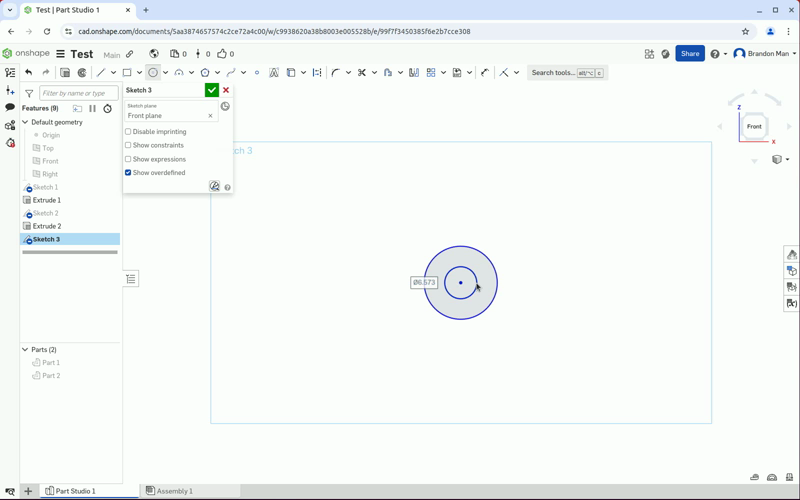
mouse_move(483, 271)
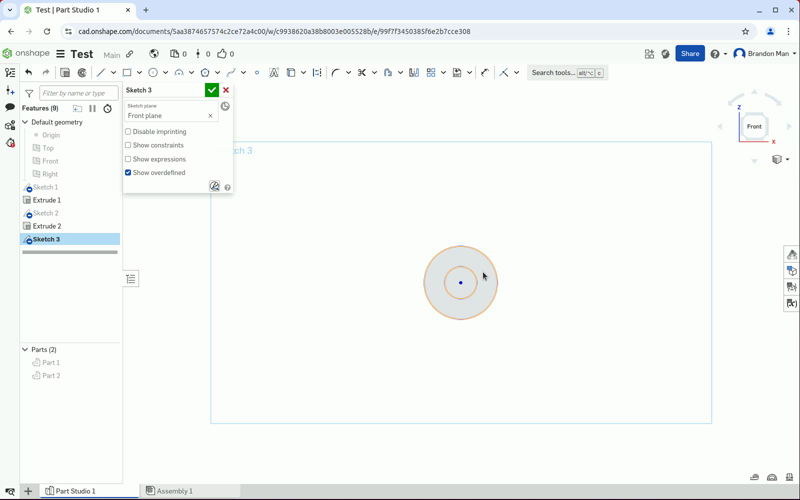
click(483, 271)
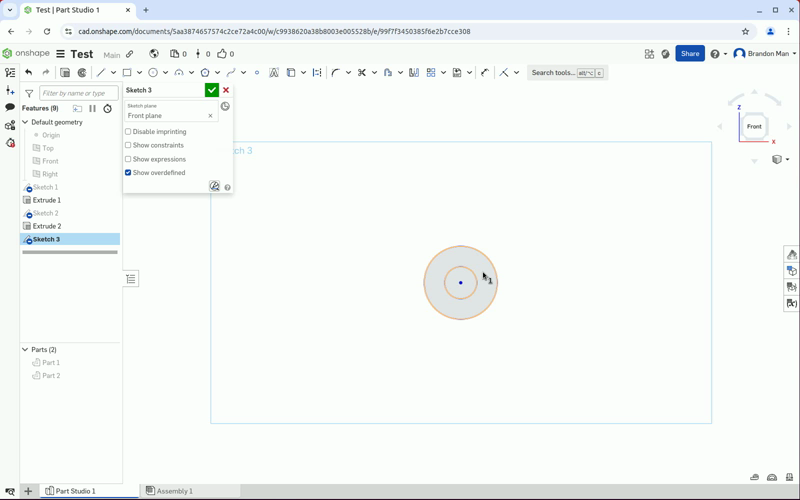
mouse_move(73, 352)
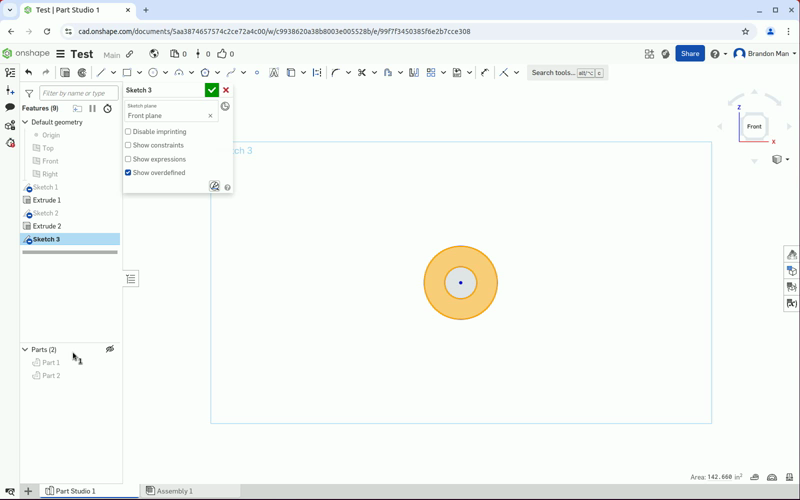
key(shift+y)
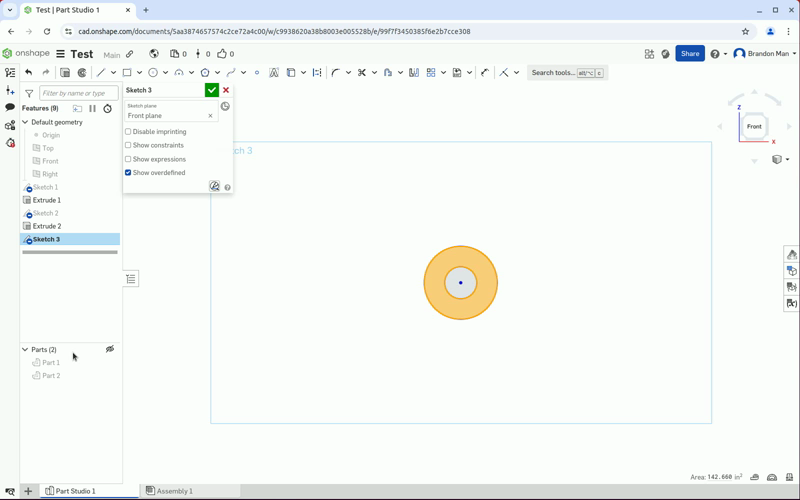
key(shift+e)
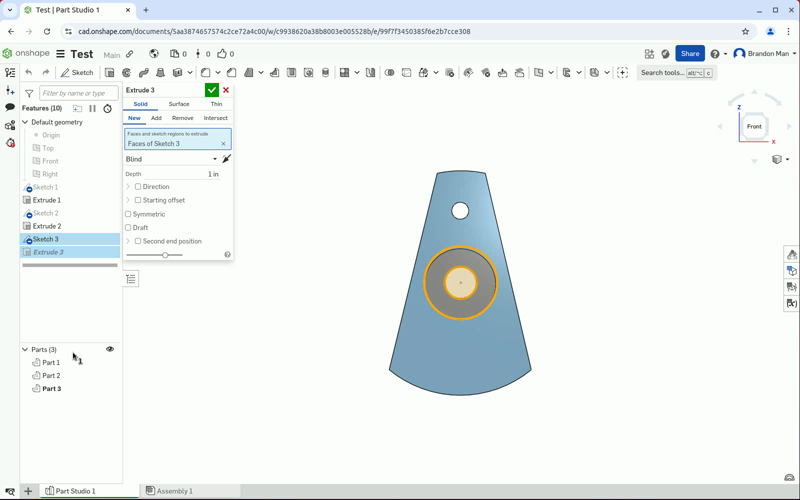
mouse_move(143, 106)
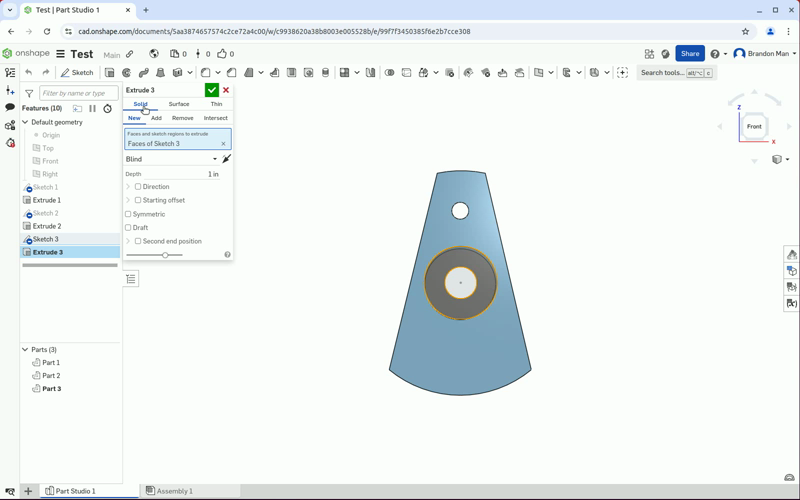
click(143, 106)
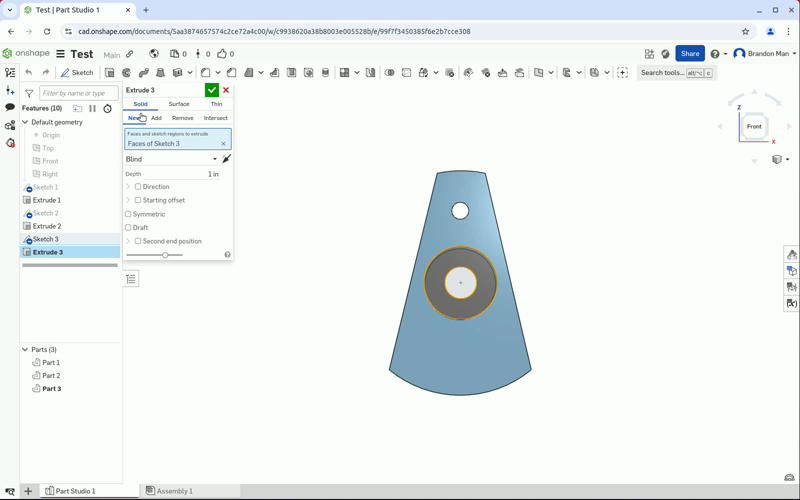
mouse_move(137, 120)
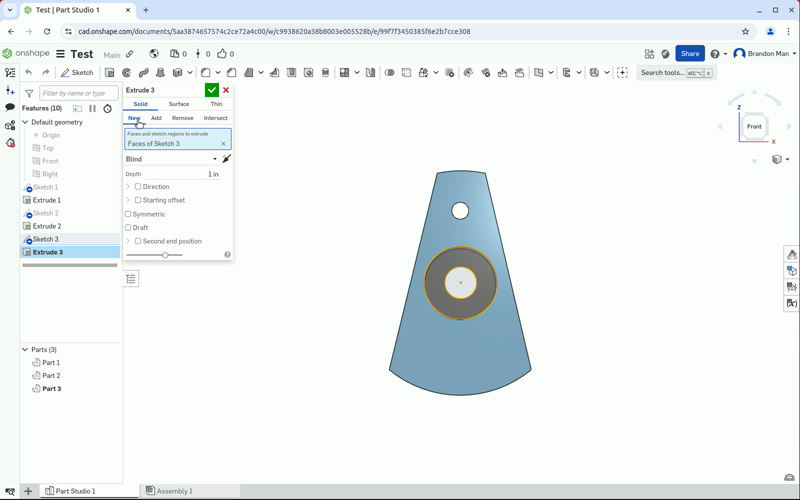
click(137, 120)
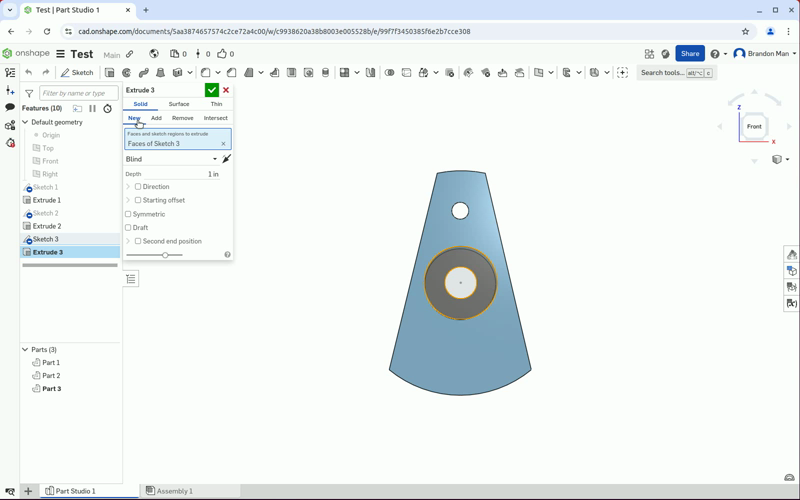
key(tab, 4)
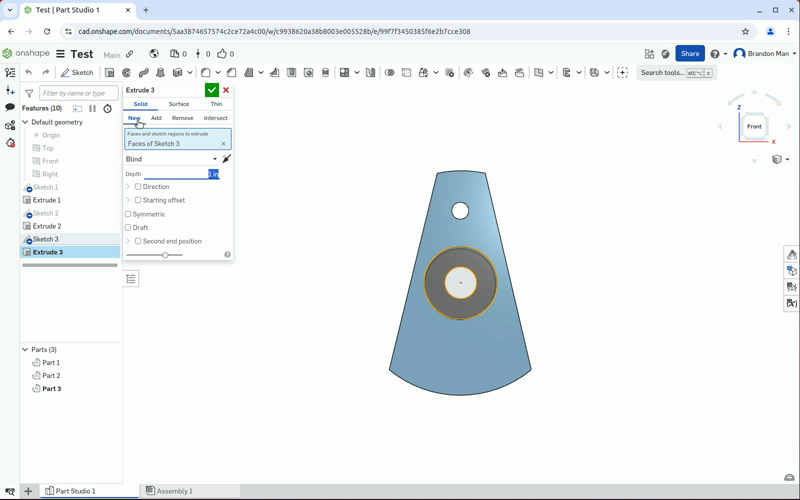
text(-2.407)
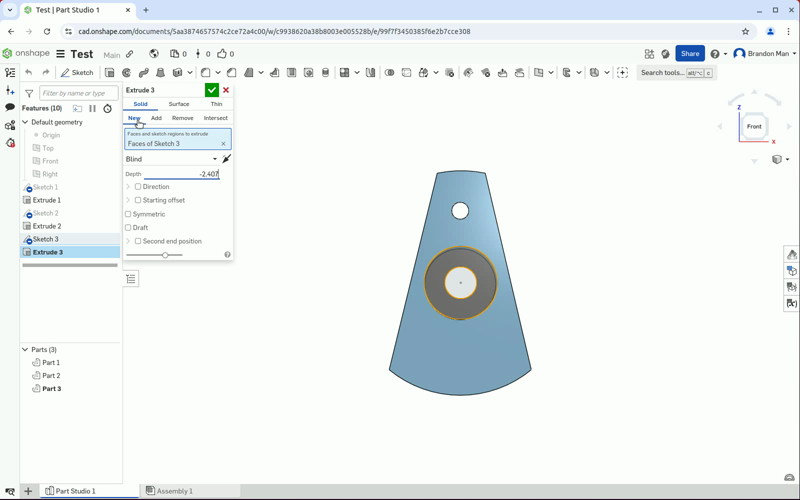
key(enter)
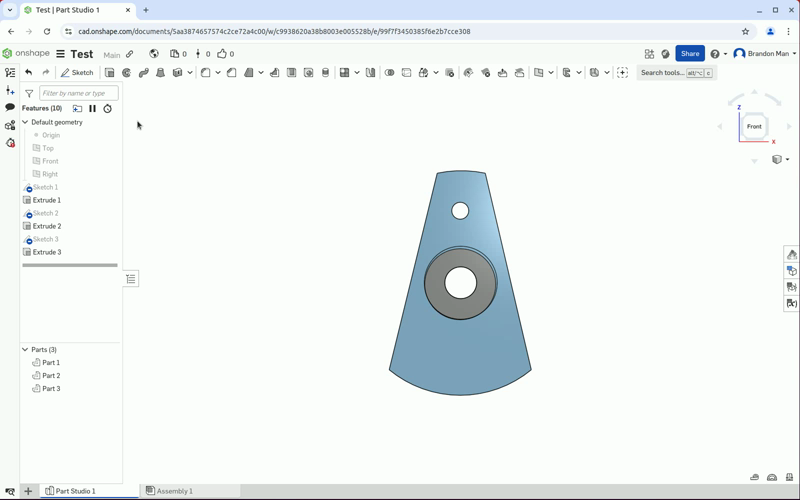
key(shift+h)
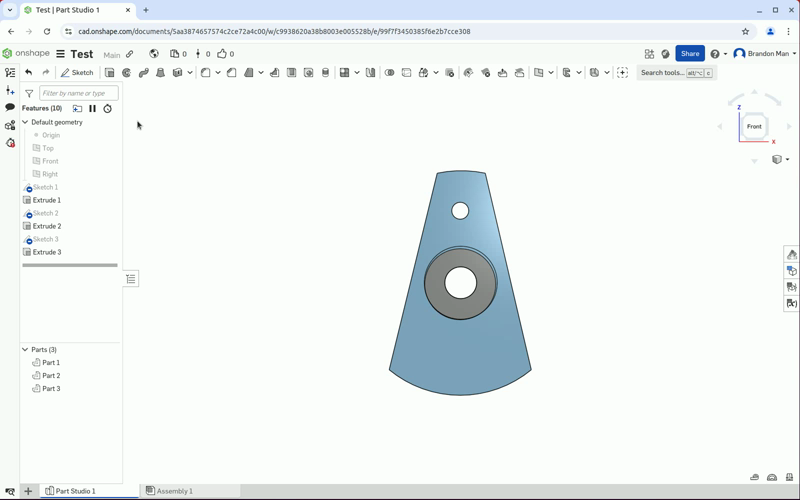
key(shift+h)
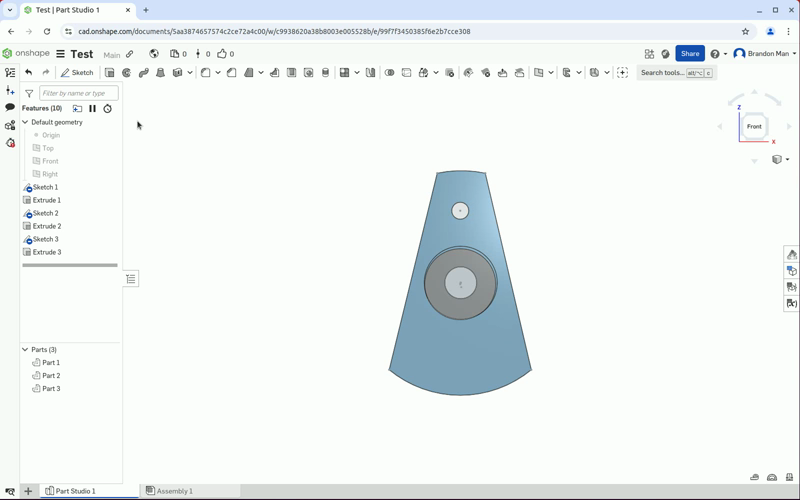
key(shift+7)
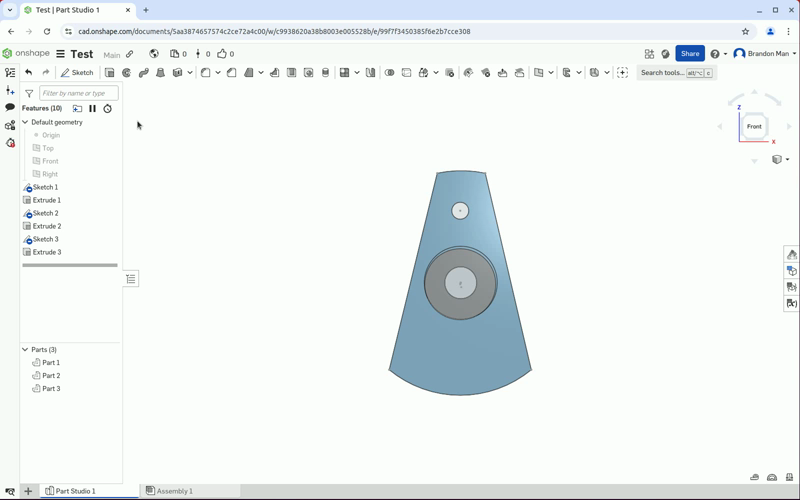
key(left, 2)
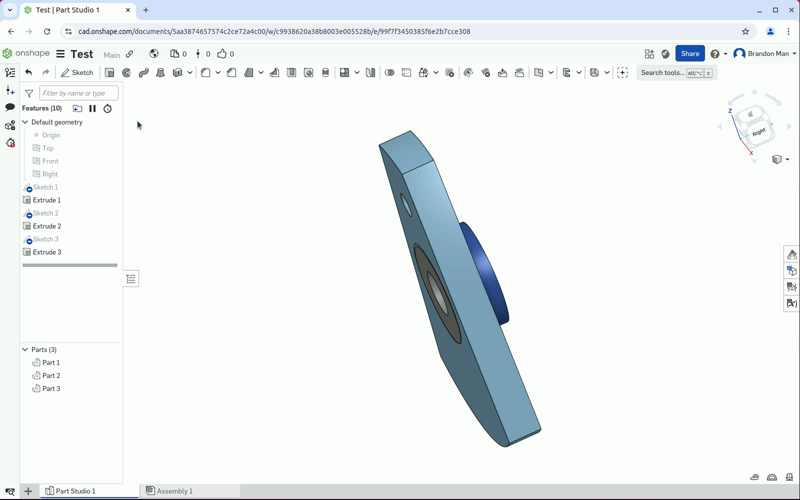
key(down, 2)
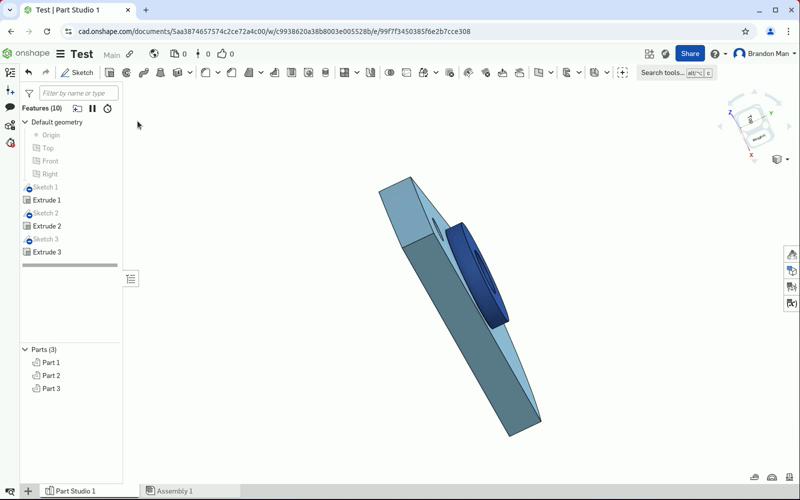
key(up, 2)
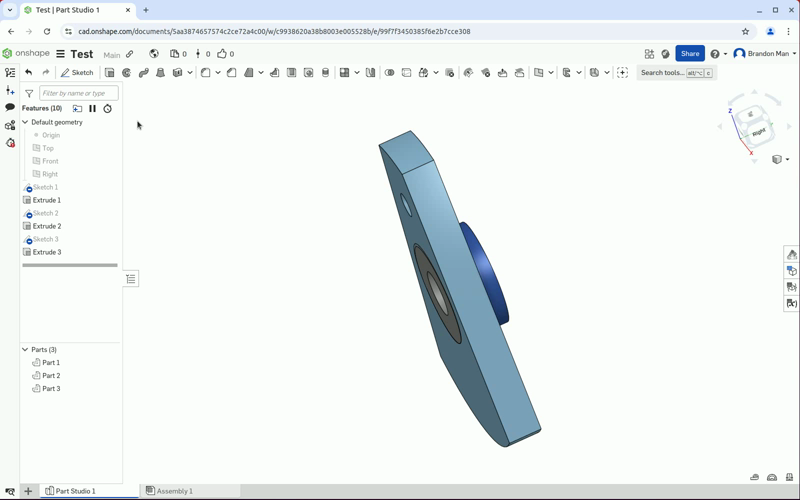
key(right, 2)
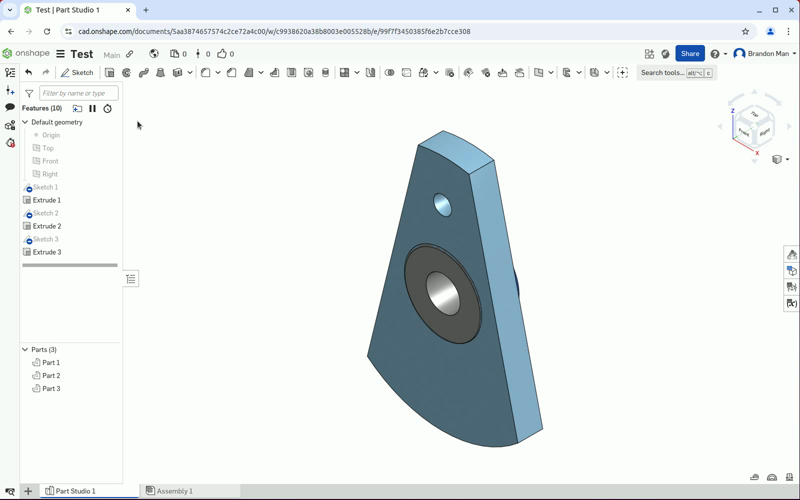
mouse_move(73, 189)
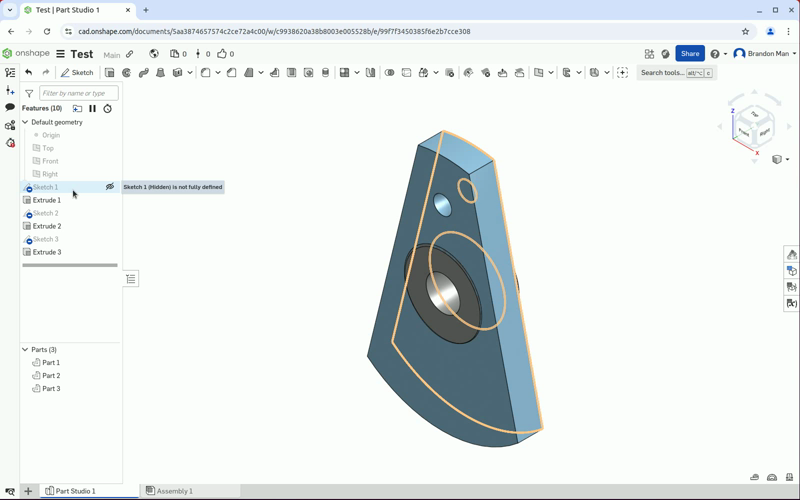
click(73, 189)